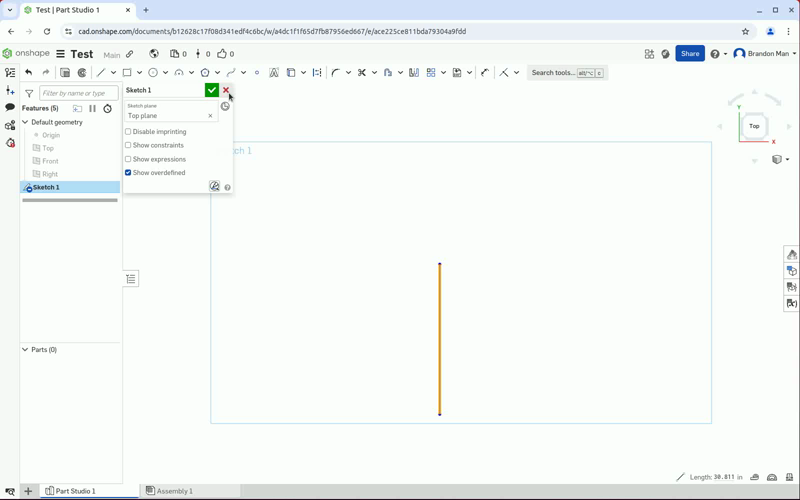
key(shift+h)
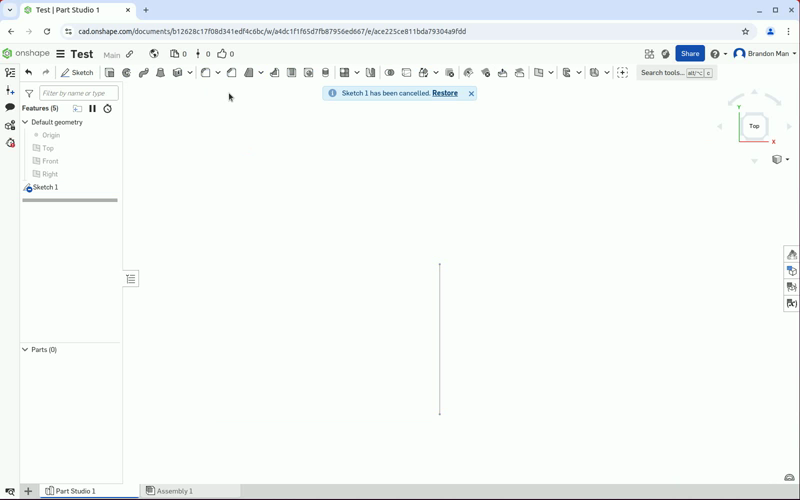
key(shift+s)
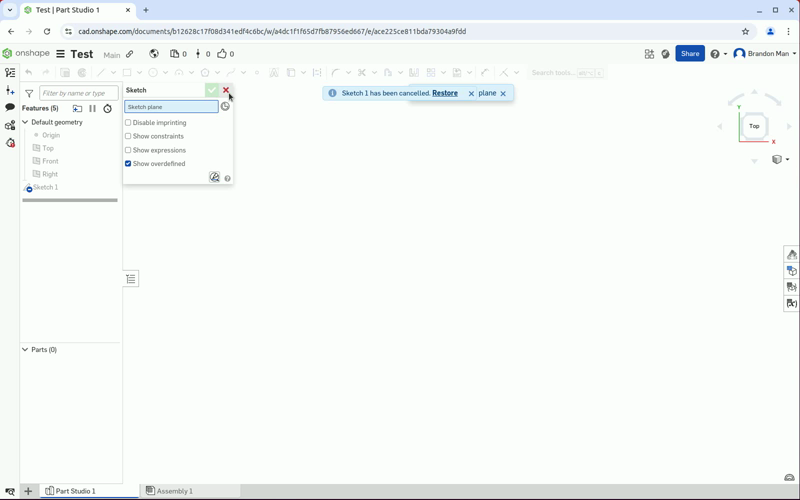
mouse_move(73, 150)
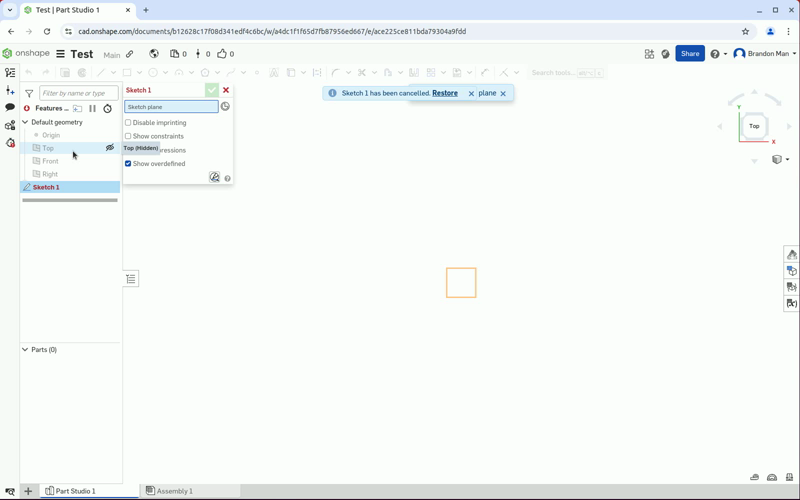
click(73, 150)
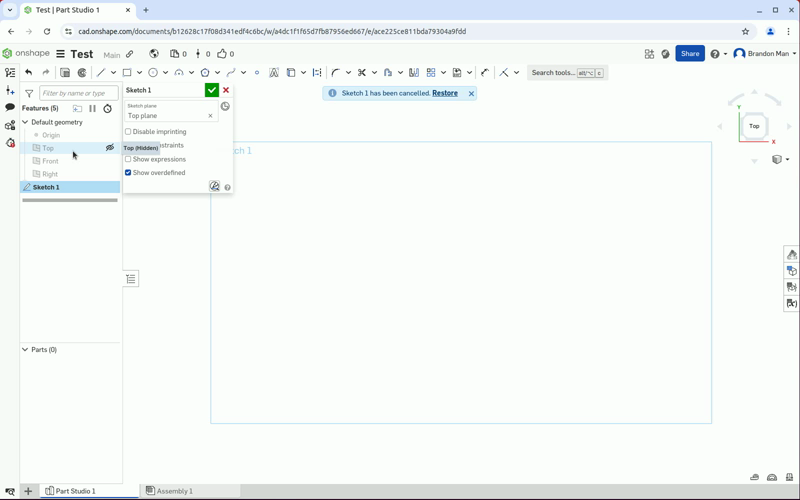
mouse_move(73, 352)
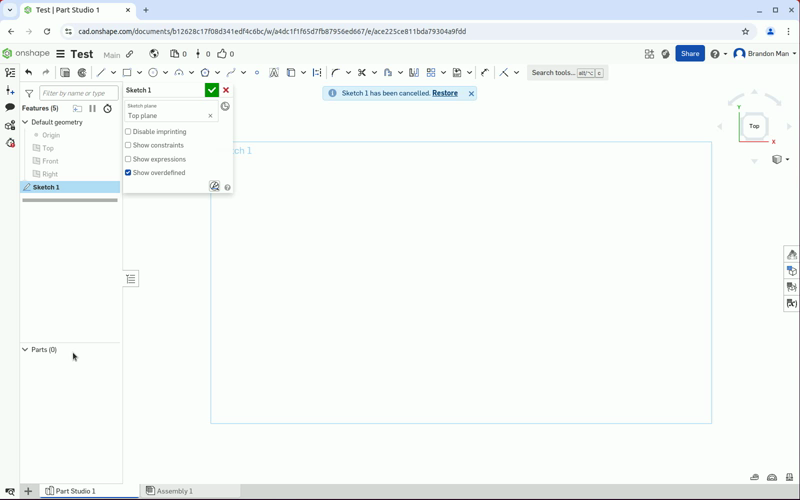
key(y)
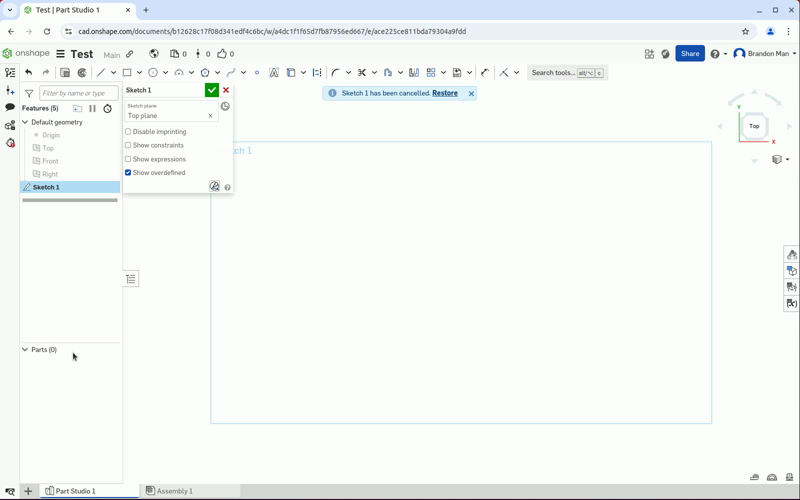
key(l)
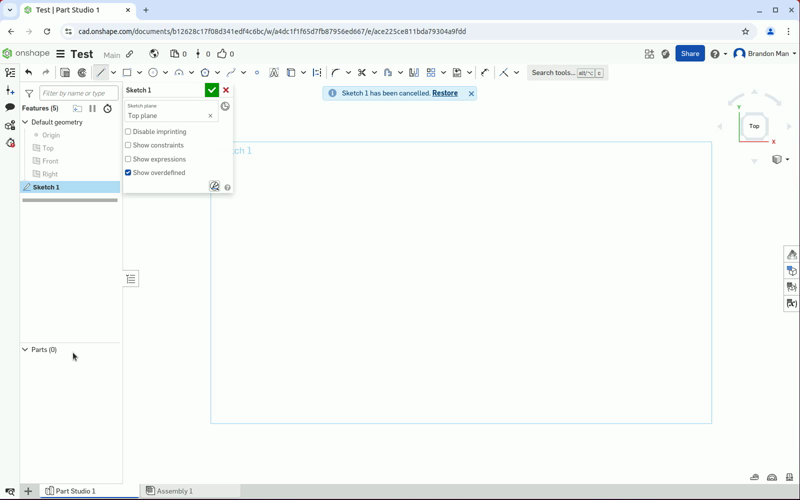
key_down(shift)
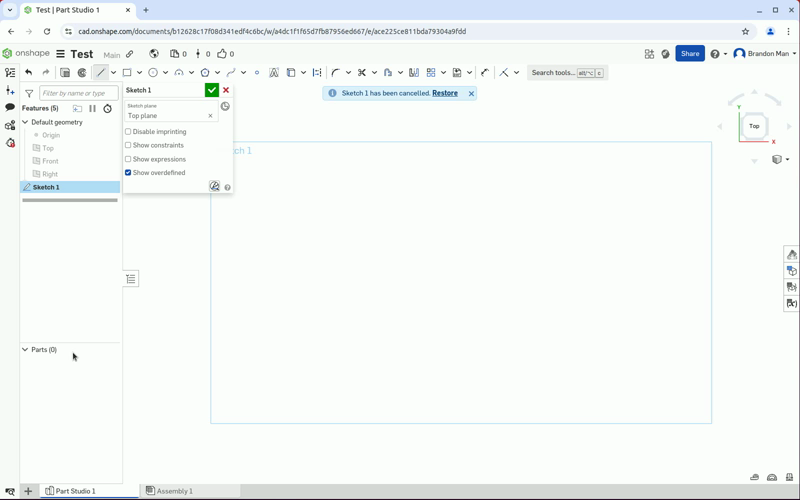
mouse_move(438, 305)
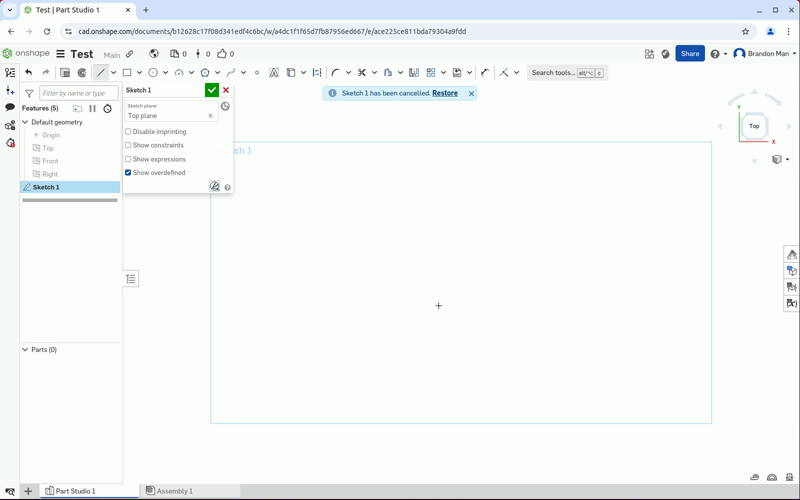
click(438, 305)
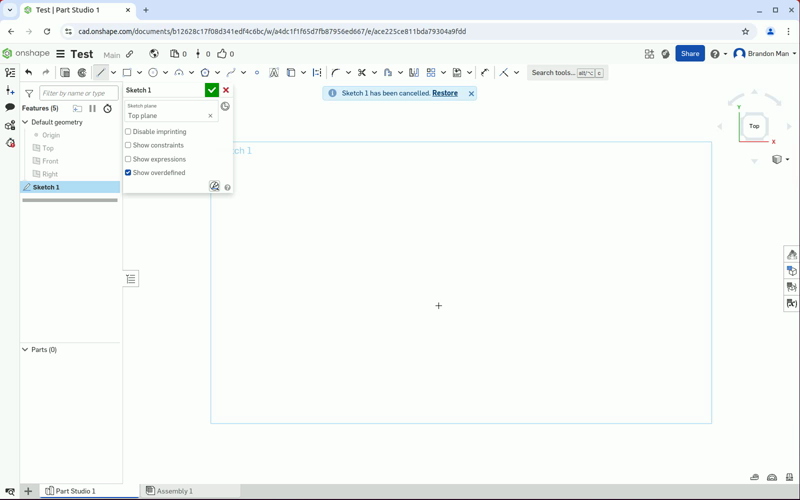
key_up(shift)
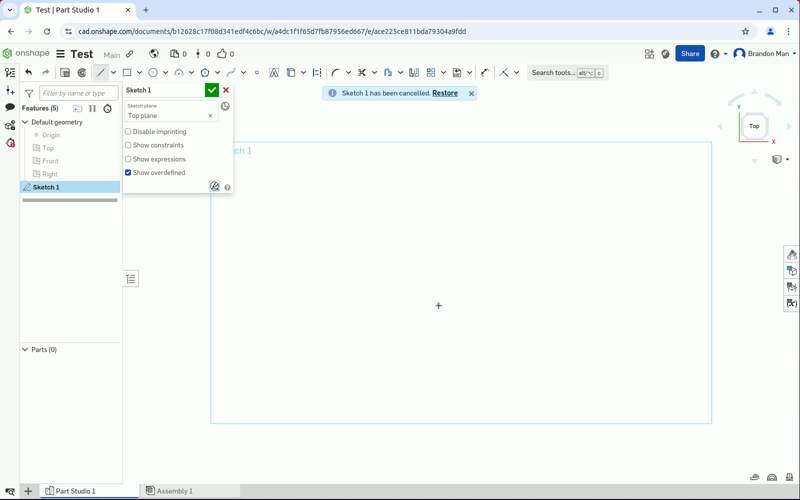
key_down(shift)
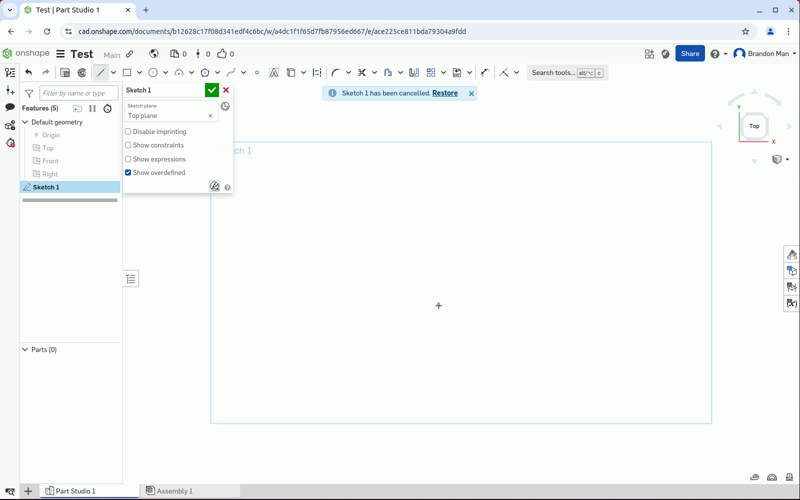
mouse_move(468, 305)
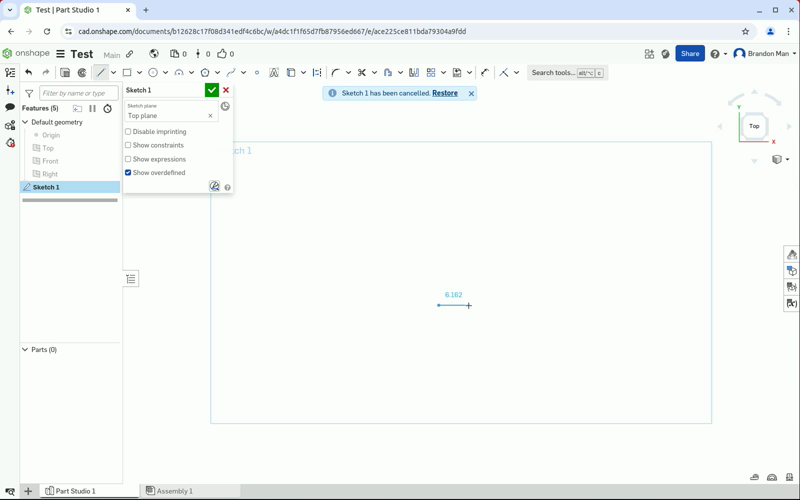
mouse_move(483, 305)
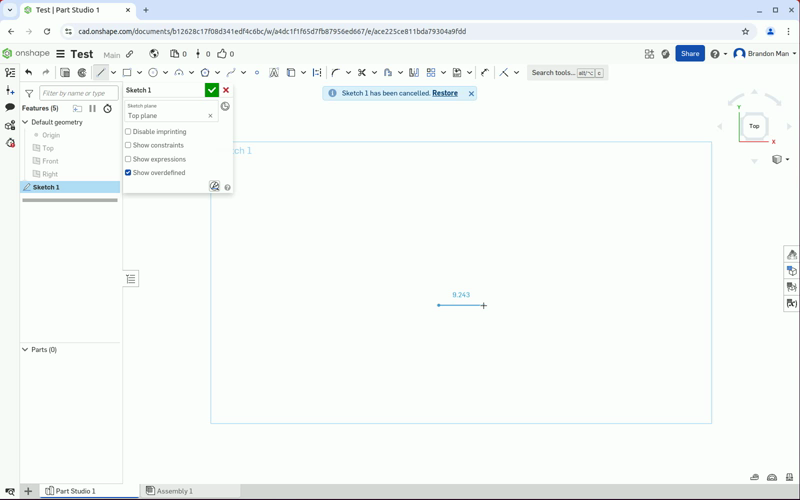
click(483, 305)
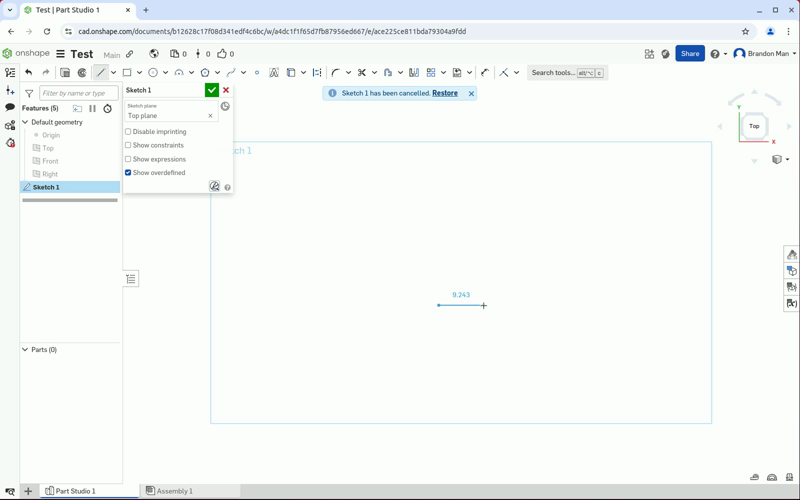
key_up(shift)
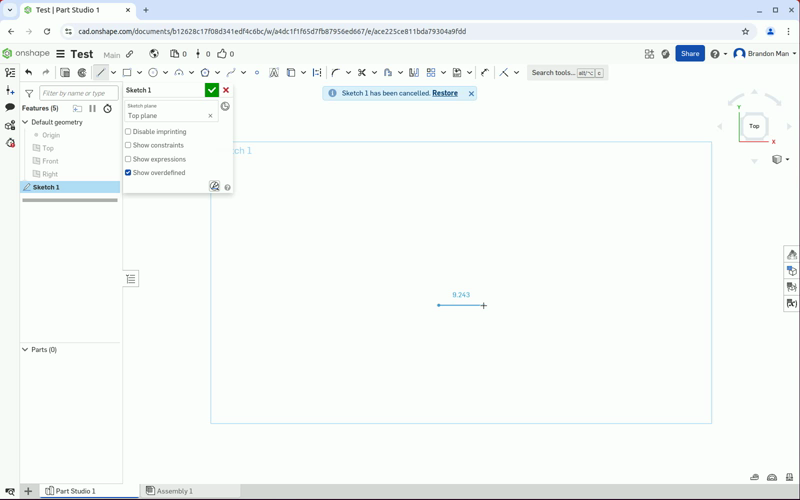
key_down(shift)
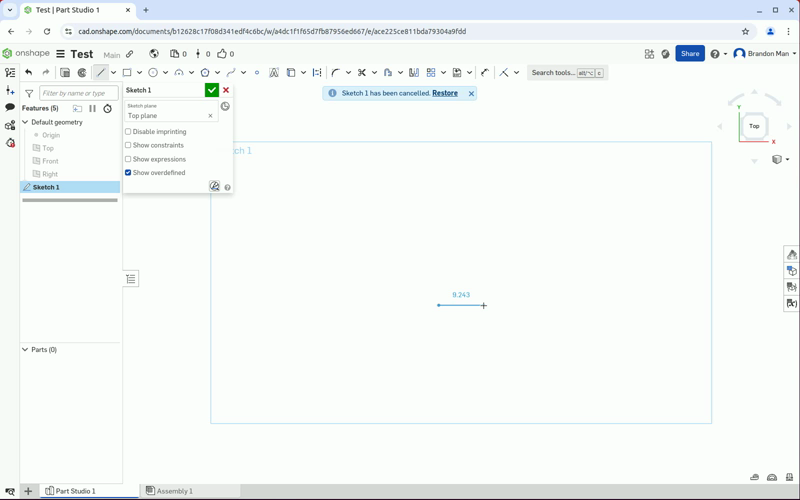
mouse_move(513, 305)
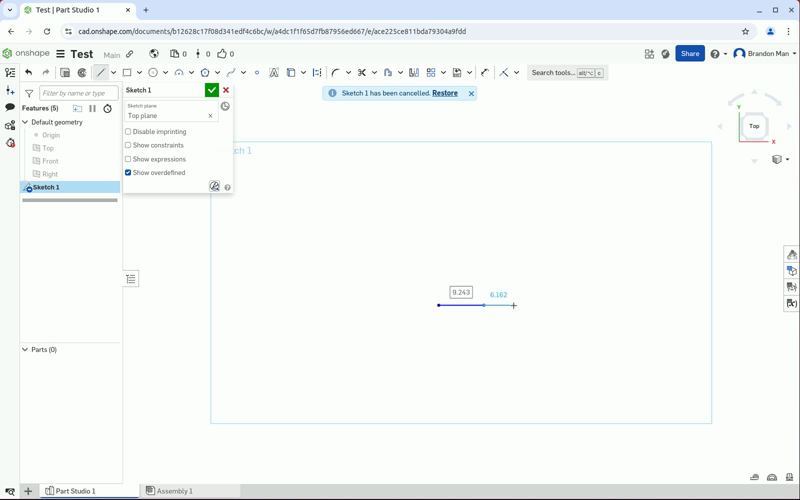
mouse_move(483, 259)
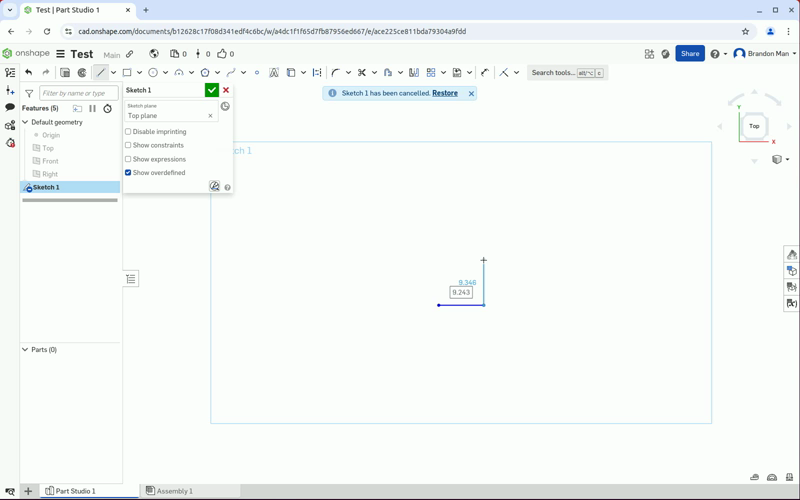
click(483, 259)
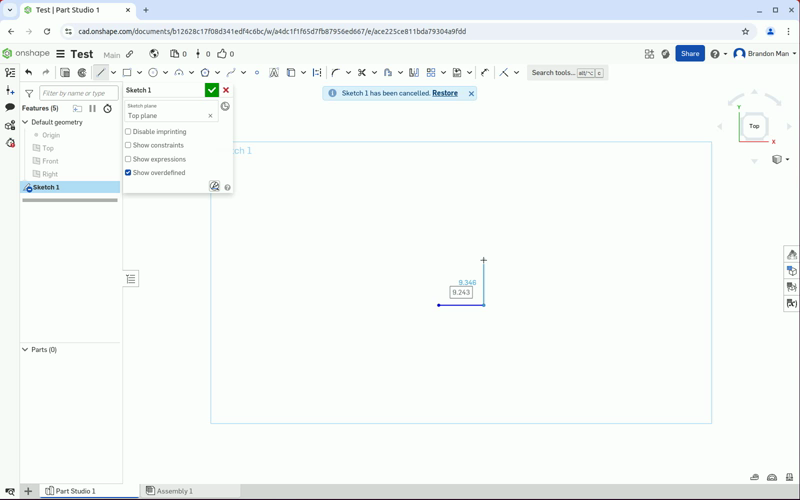
key_up(shift)
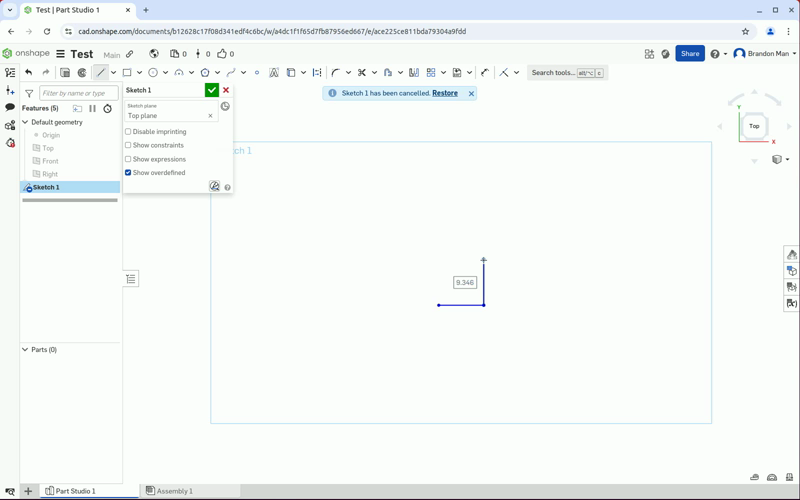
key_down(shift)
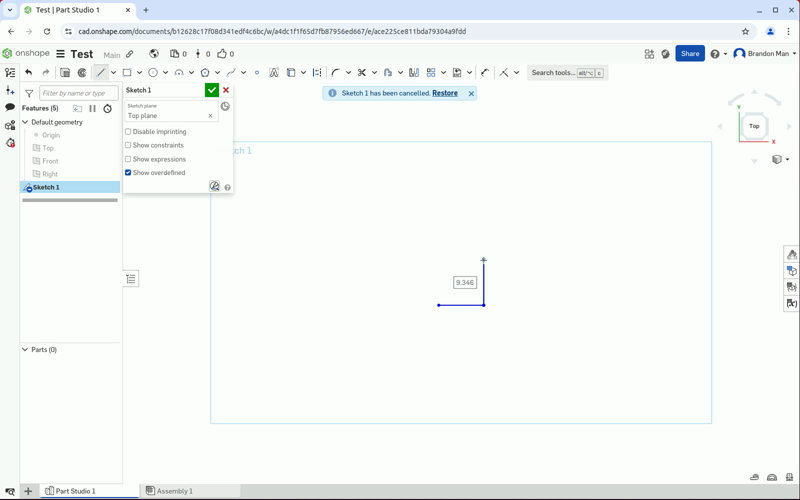
mouse_move(513, 259)
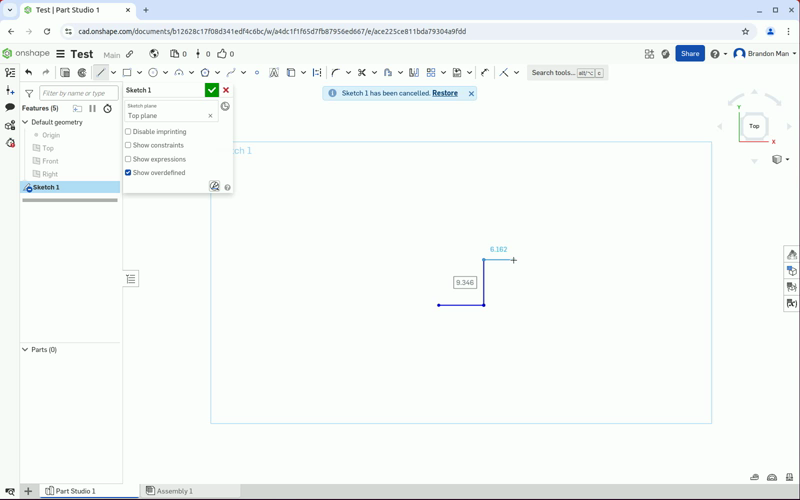
mouse_move(438, 259)
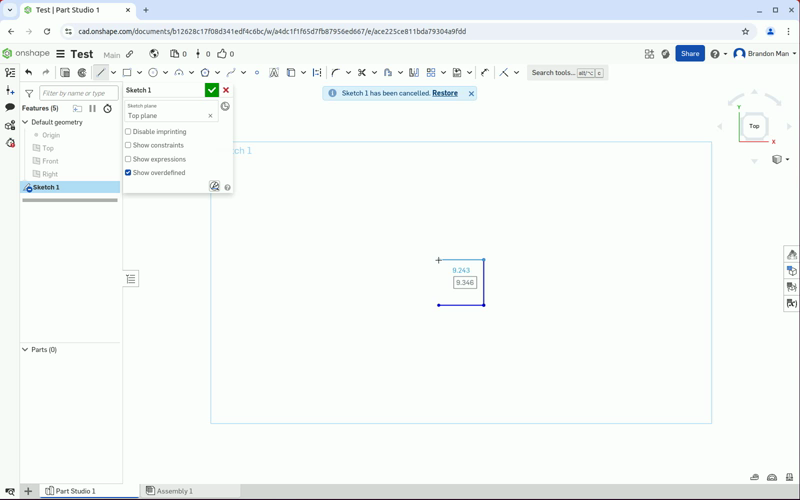
click(438, 259)
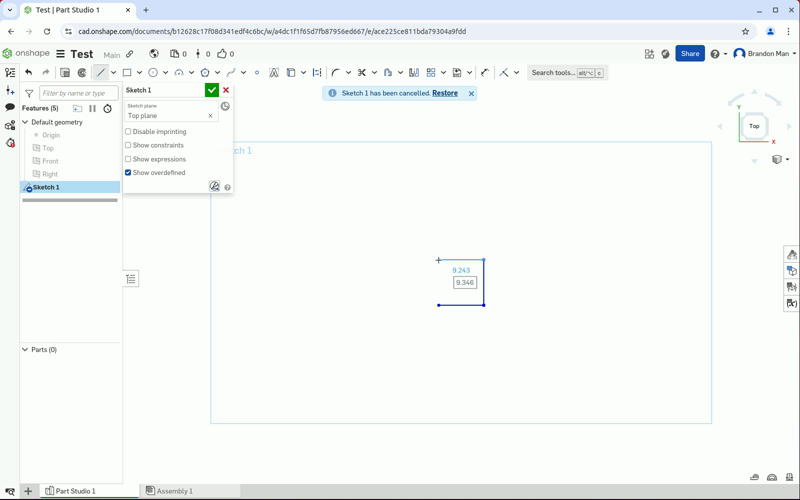
key_up(shift)
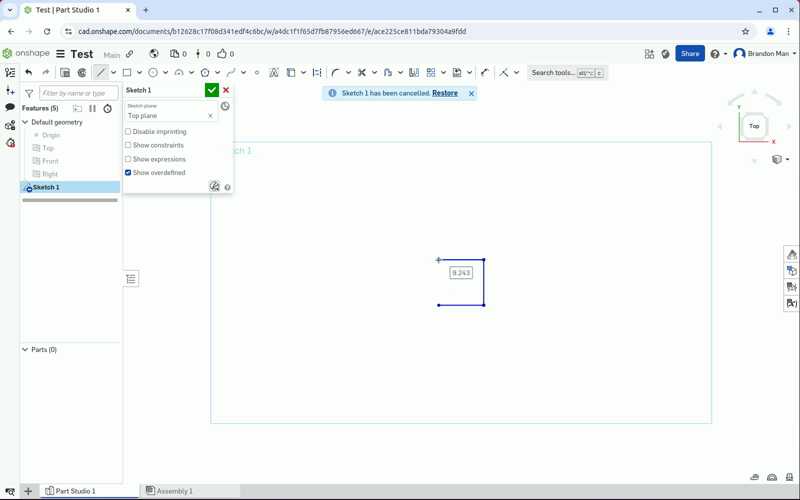
mouse_move(468, 259)
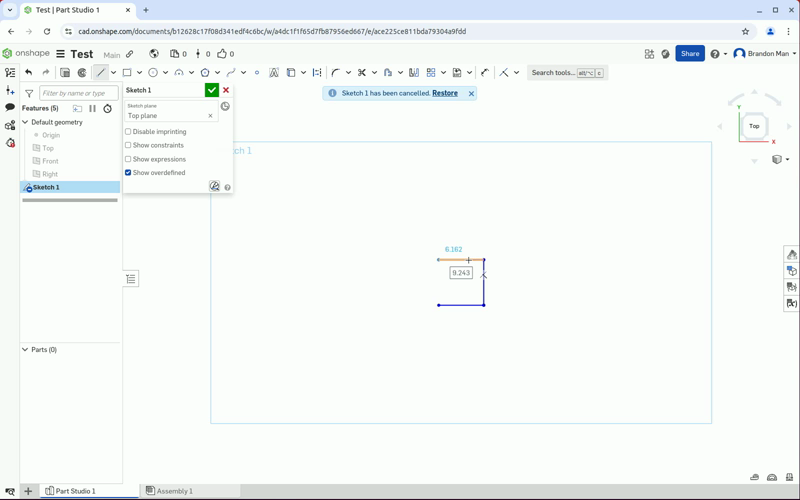
key_down(shift)
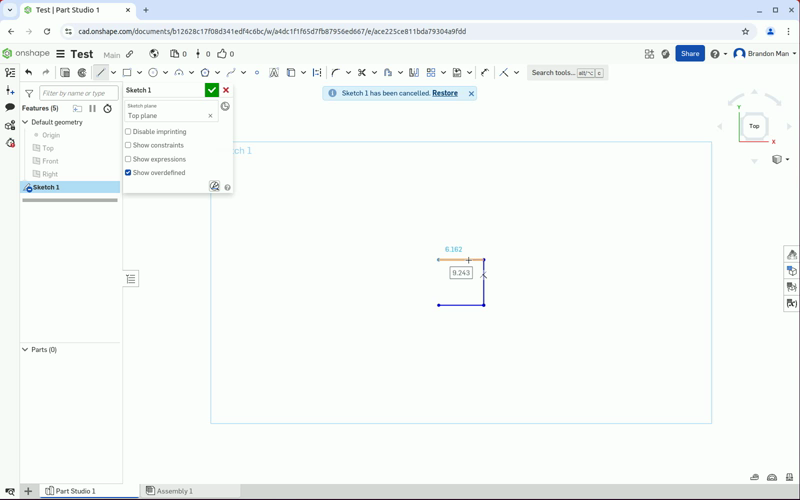
mouse_move(438, 305)
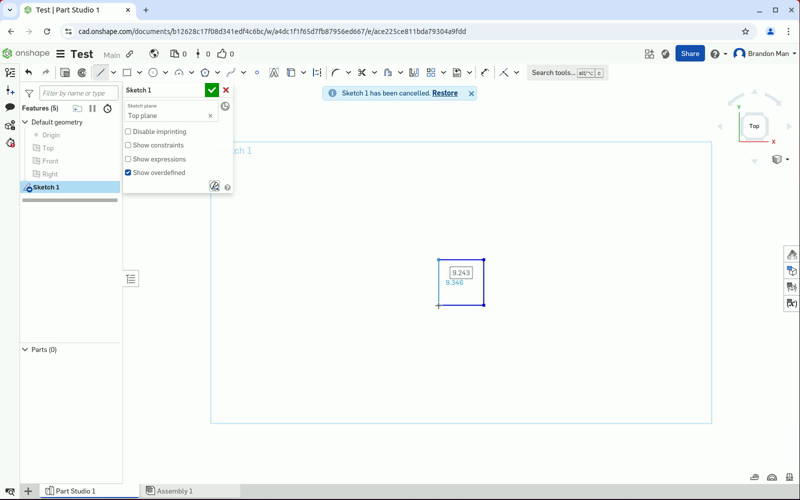
key_up(shift)
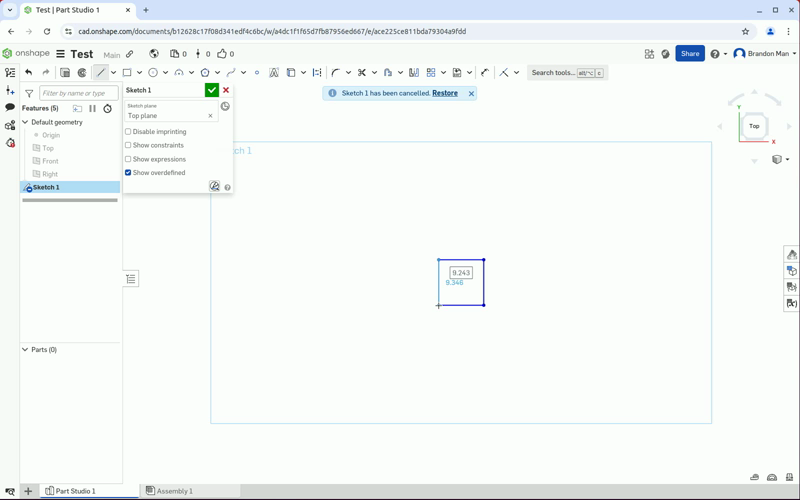
click(438, 305)
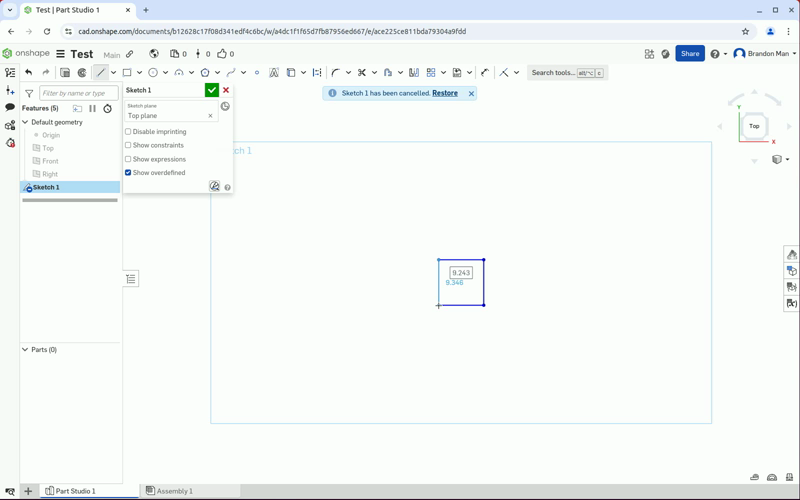
key(esc)
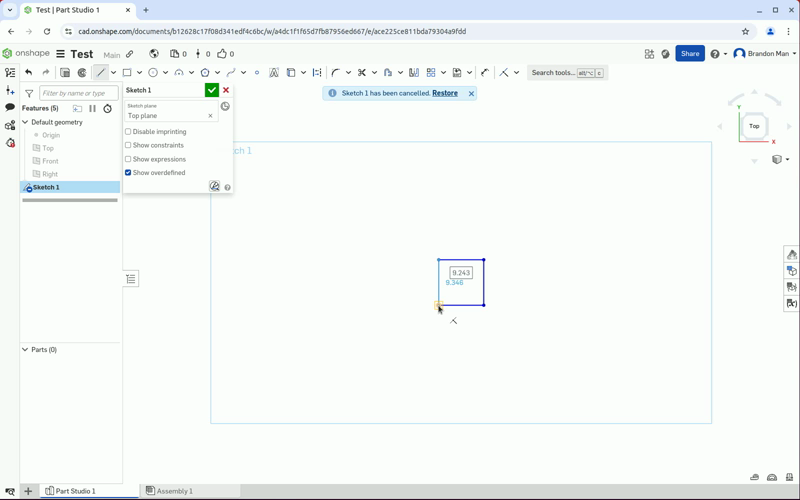
mouse_move(449, 274)
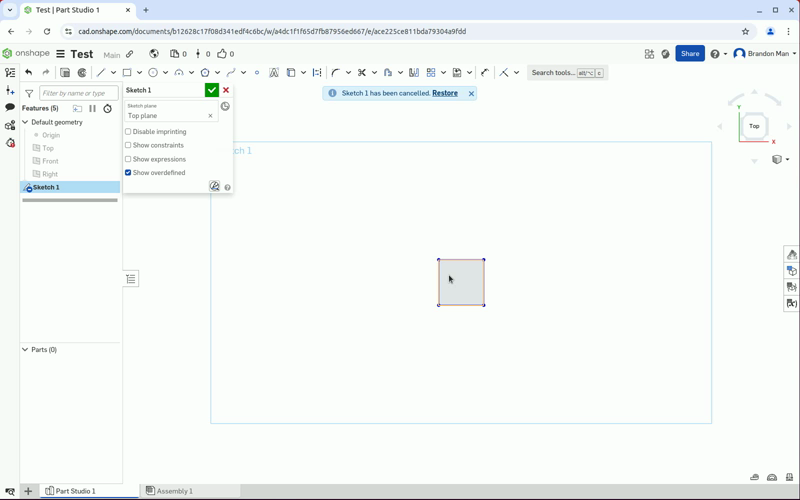
click(449, 274)
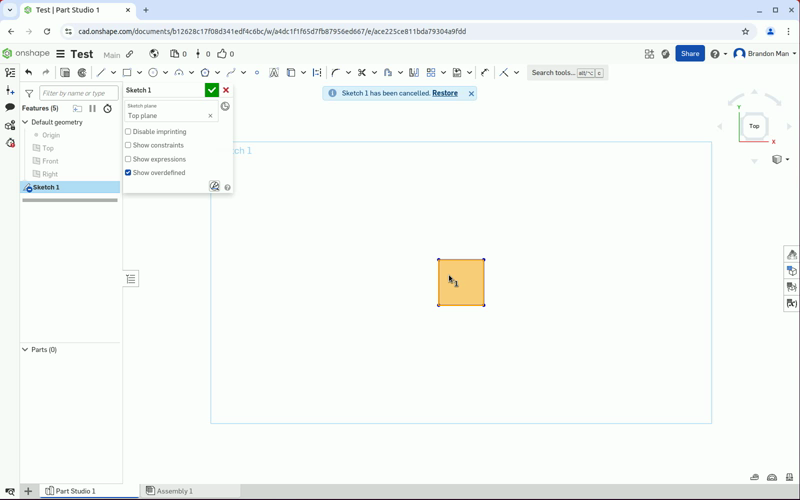
mouse_move(73, 352)
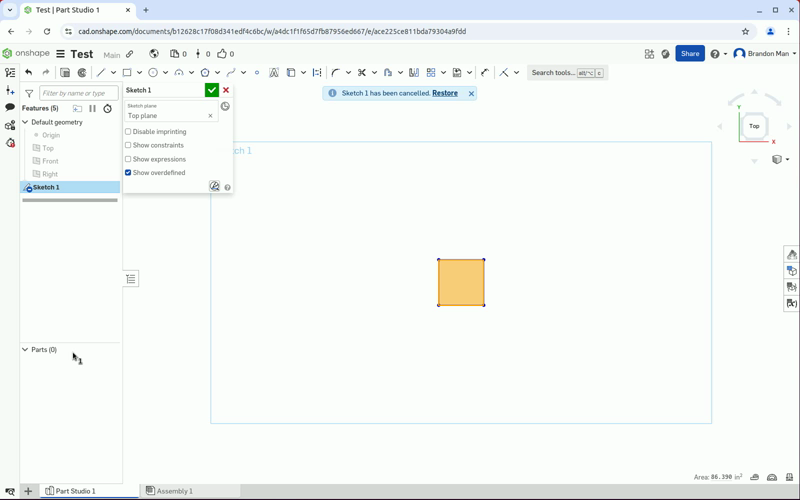
key(shift+y)
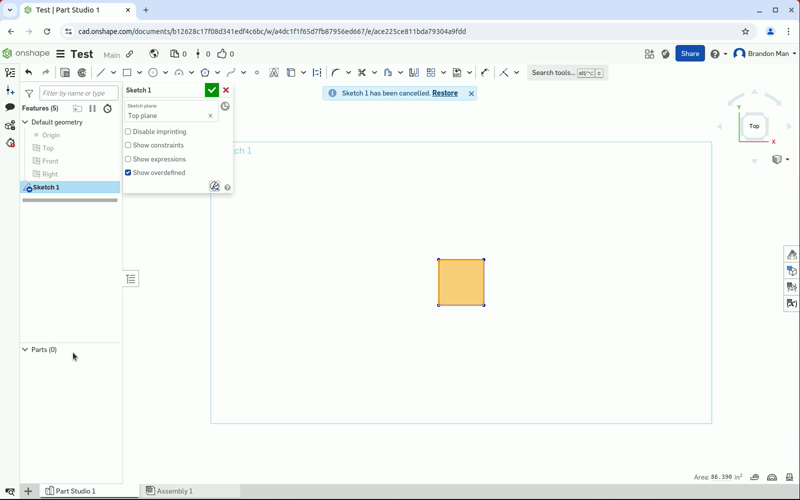
key(shift+e)
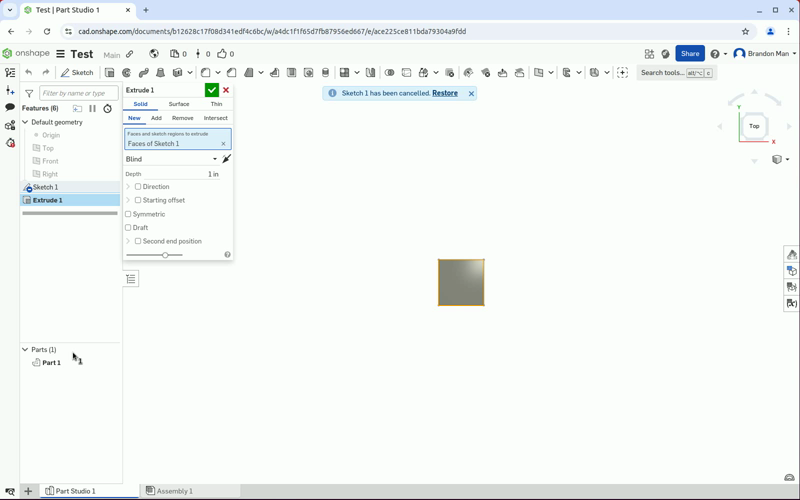
mouse_move(143, 106)
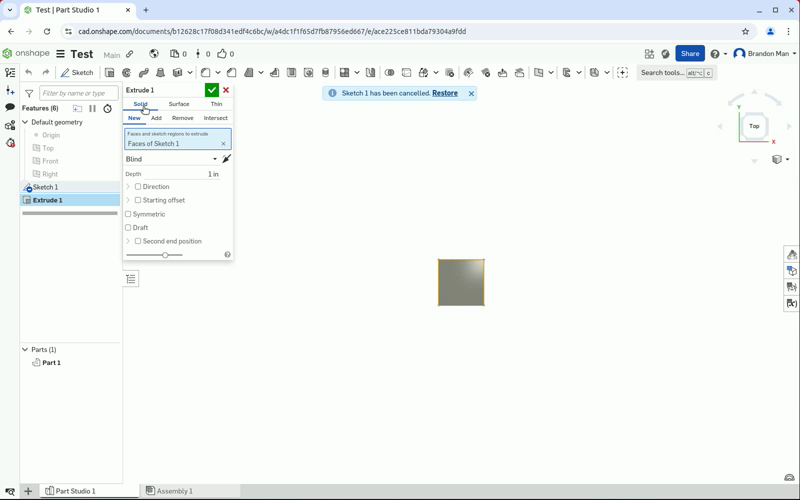
click(143, 106)
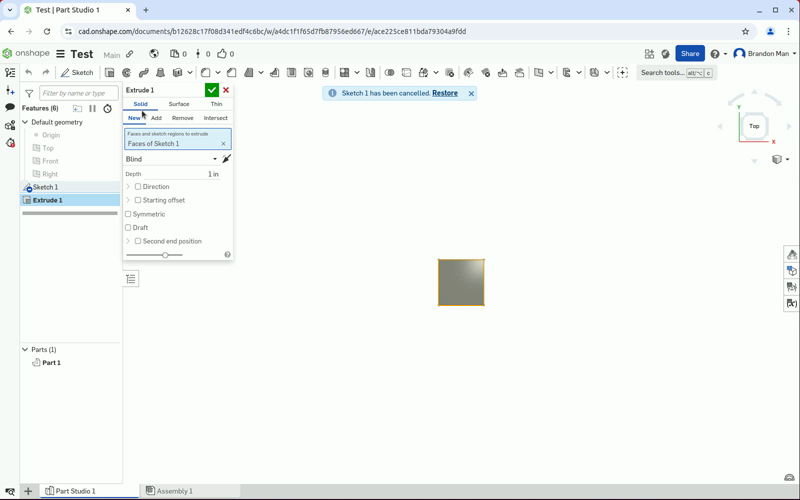
mouse_move(137, 120)
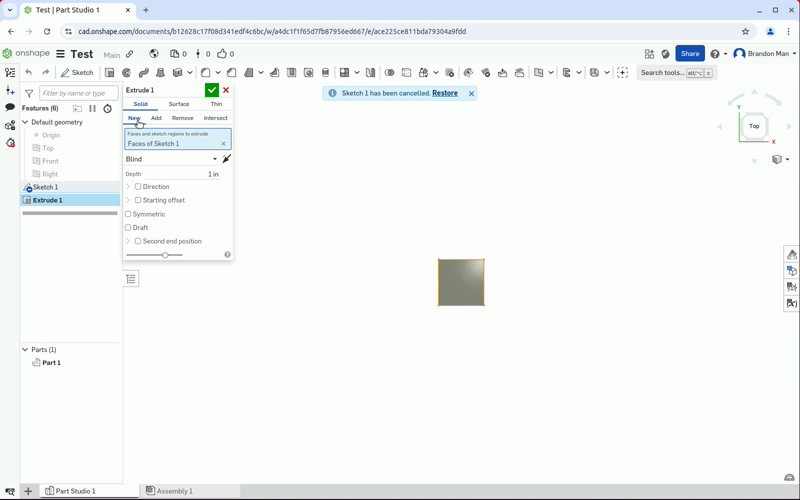
click(137, 120)
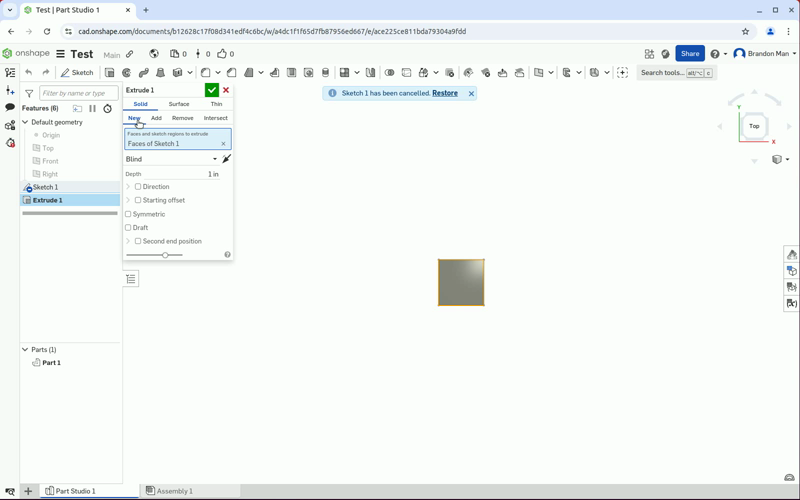
key(tab, 4)
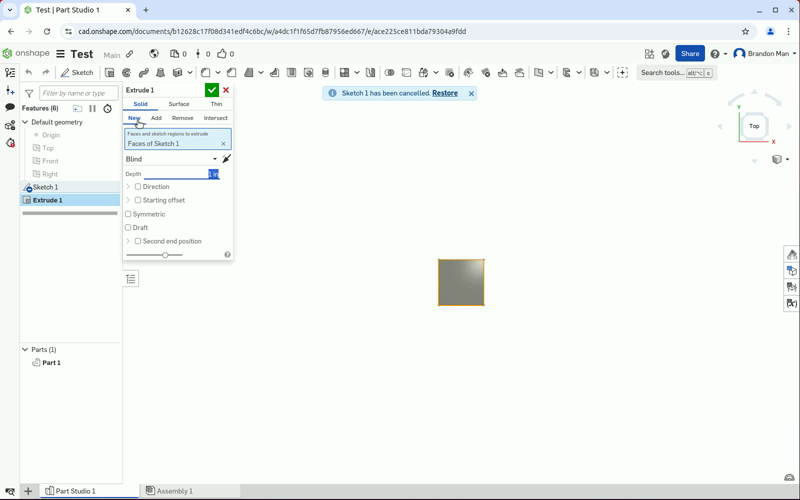
text(9.147)
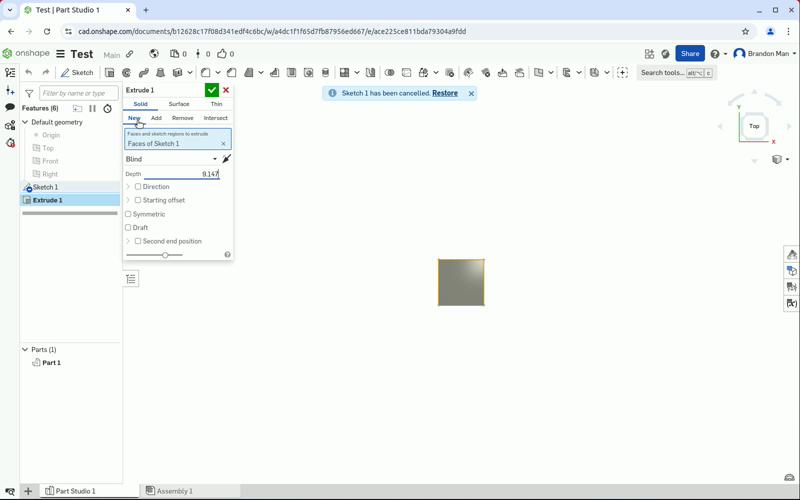
key(enter)
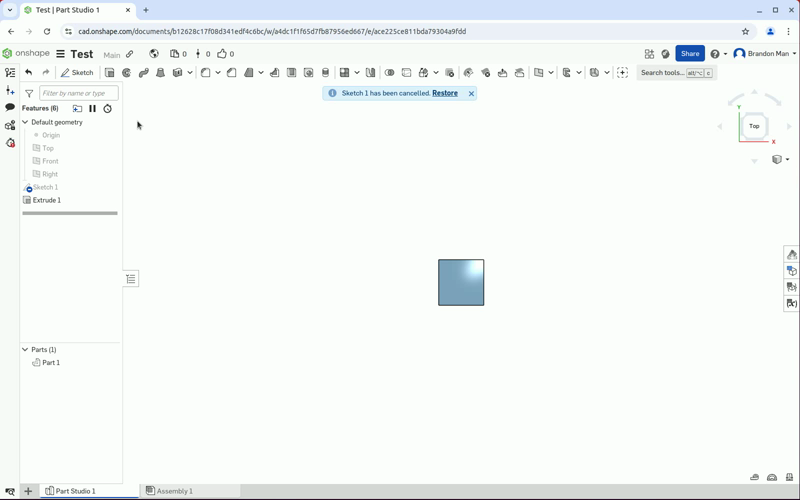
key(shift+h)
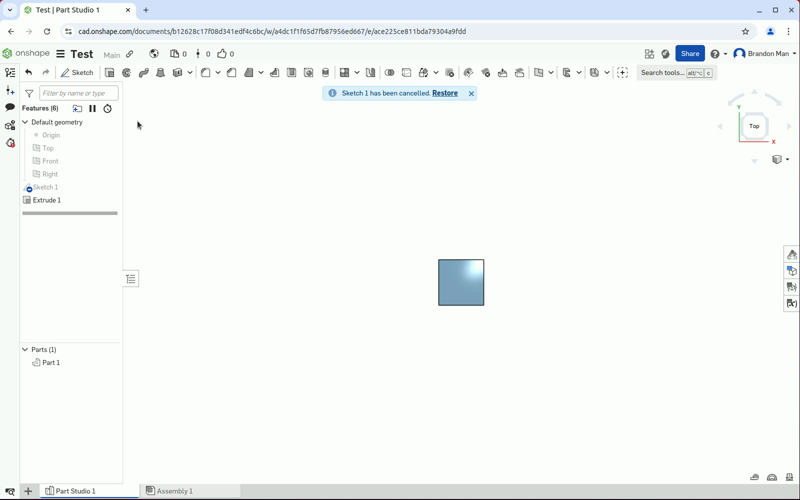
key(shift+h)
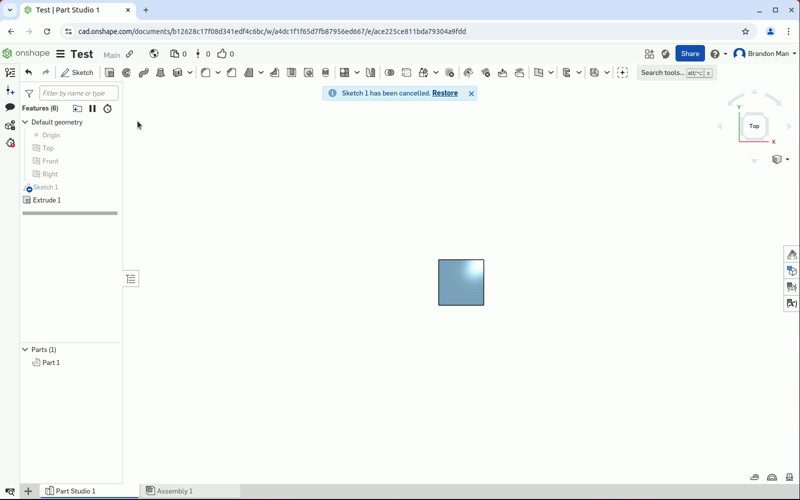
mouse_move(73, 189)
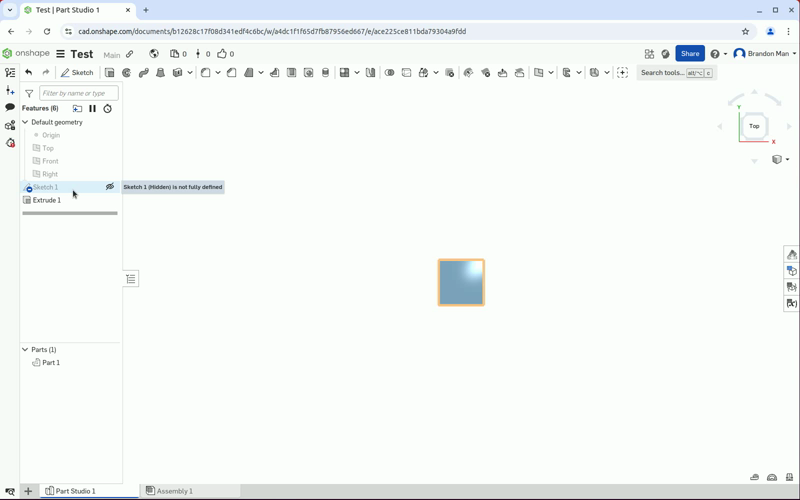
click(73, 189)
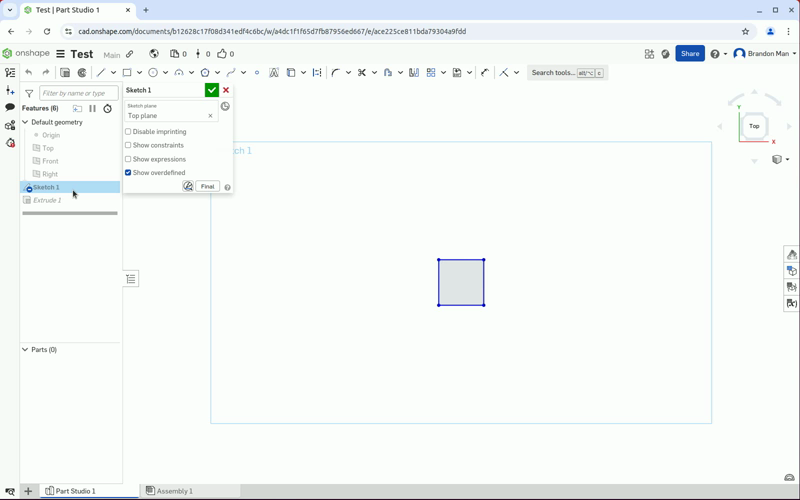
mouse_move(229, 92)
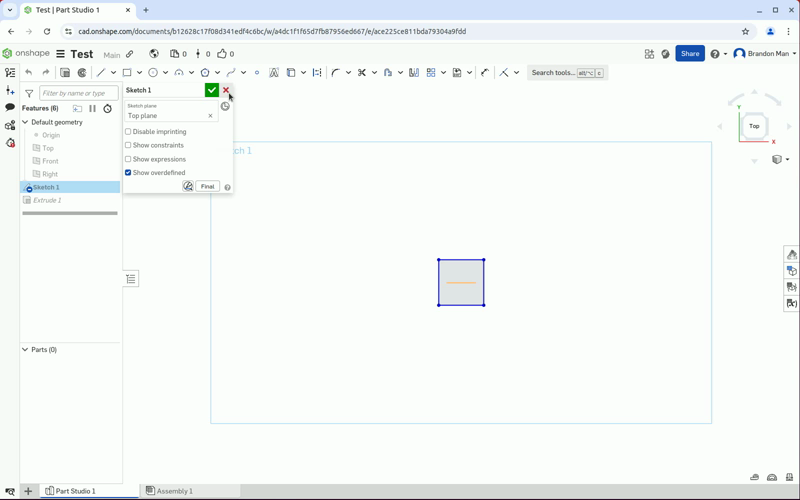
click(229, 92)
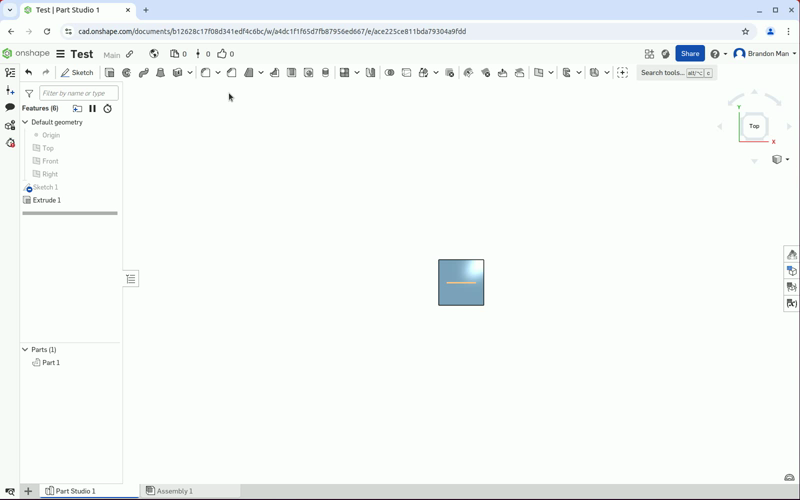
mouse_move(541, 75)
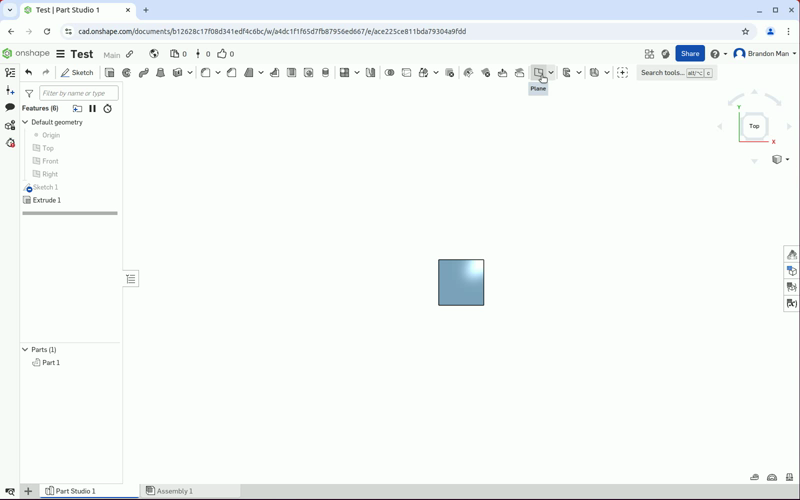
click(541, 75)
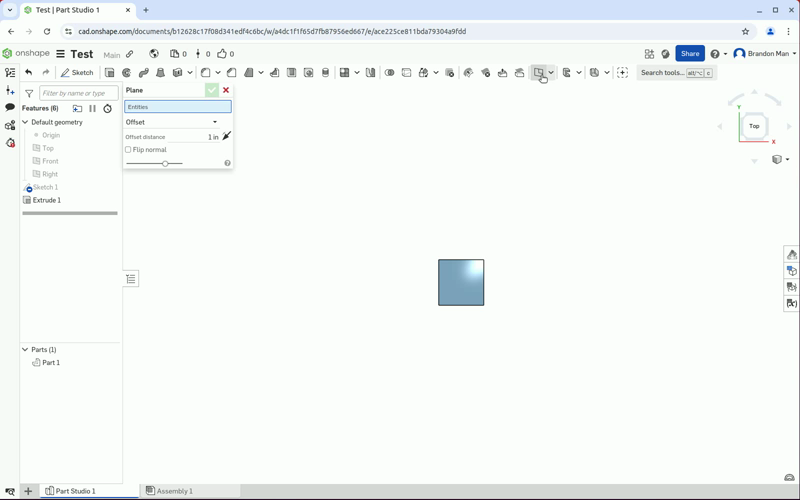
mouse_move(73, 150)
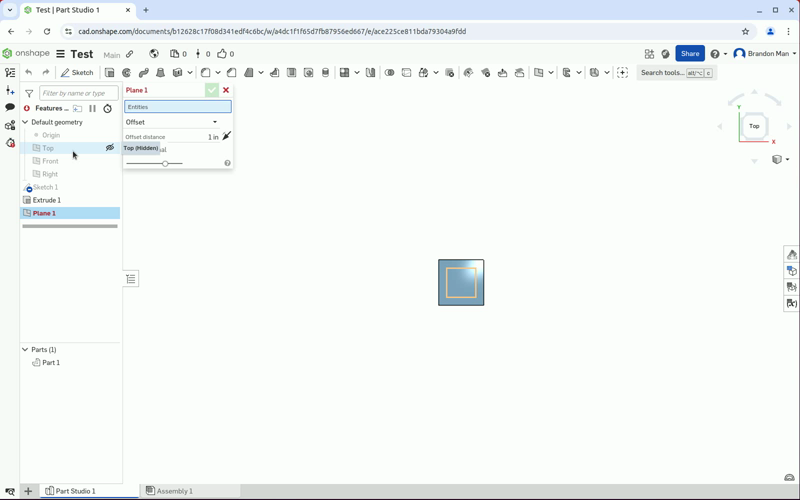
click(73, 150)
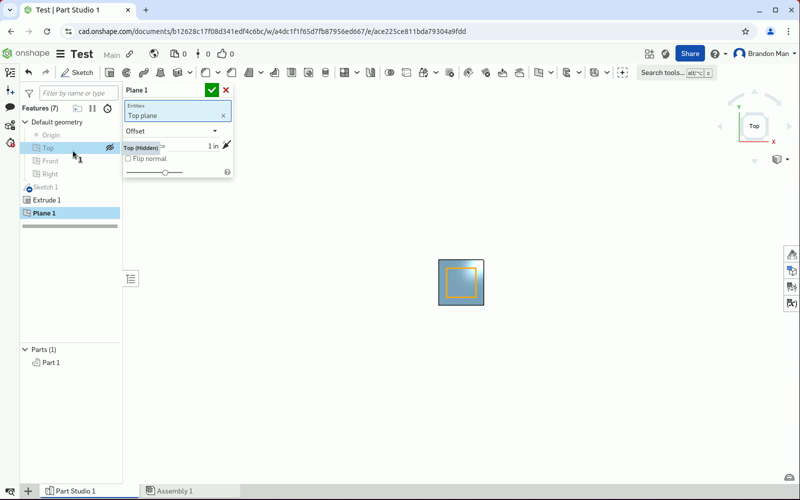
key(tab, 2)
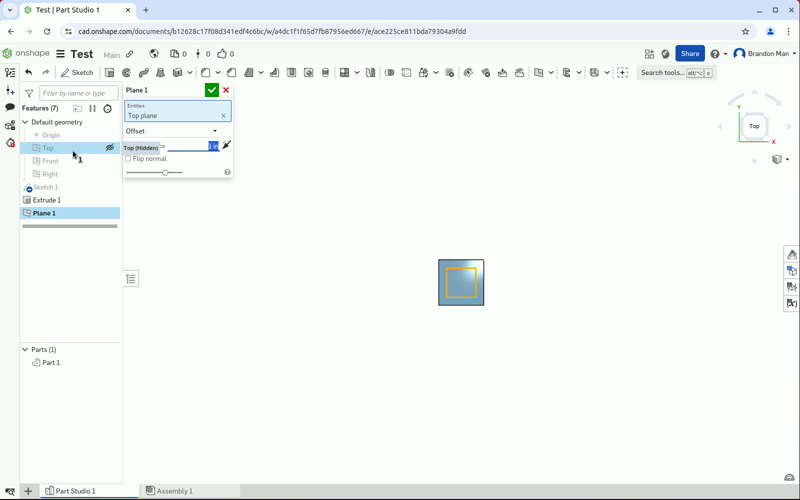
text(9.151)
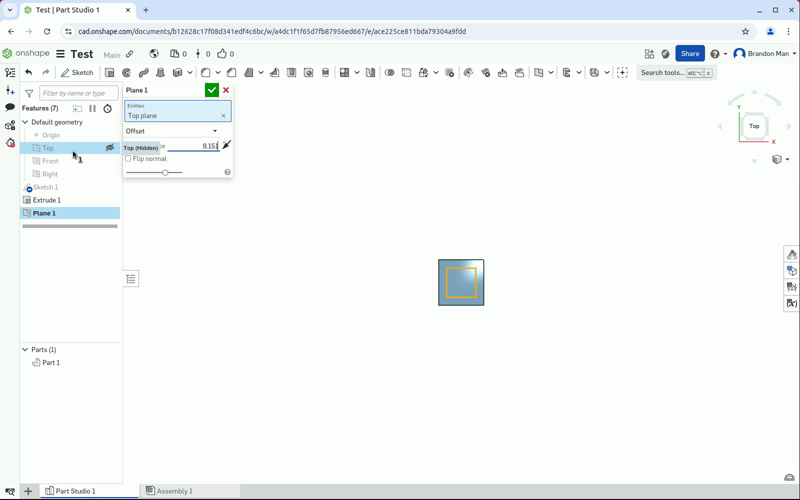
key(enter, 2)
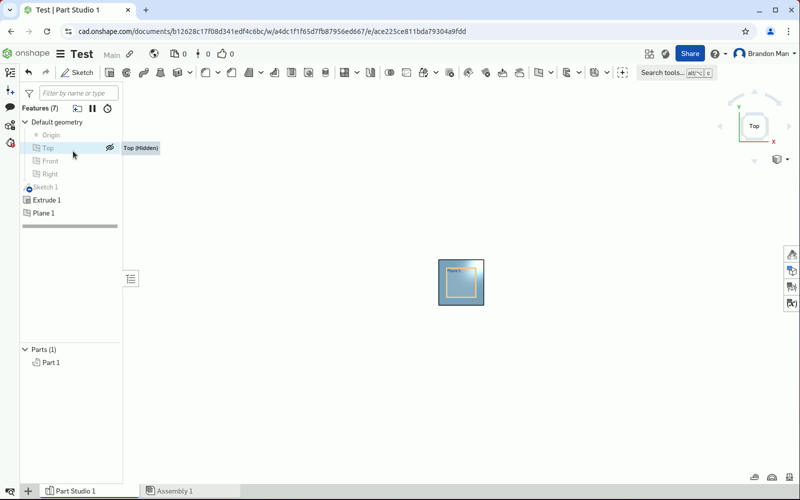
key(shift+s)
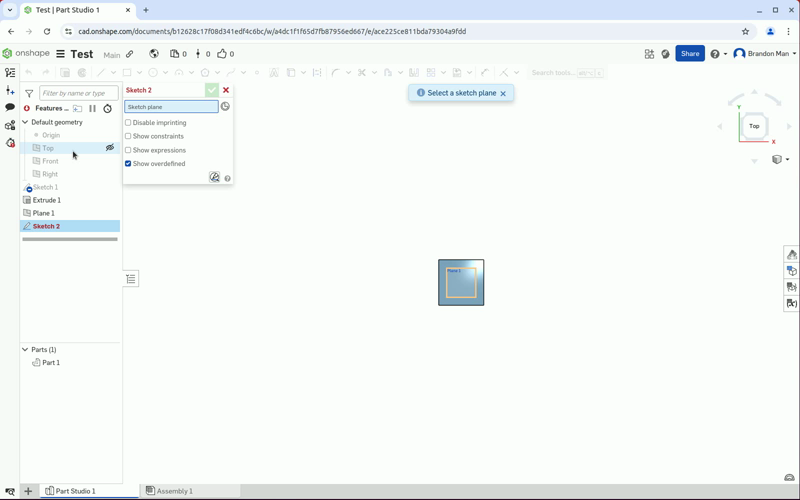
mouse_move(73, 215)
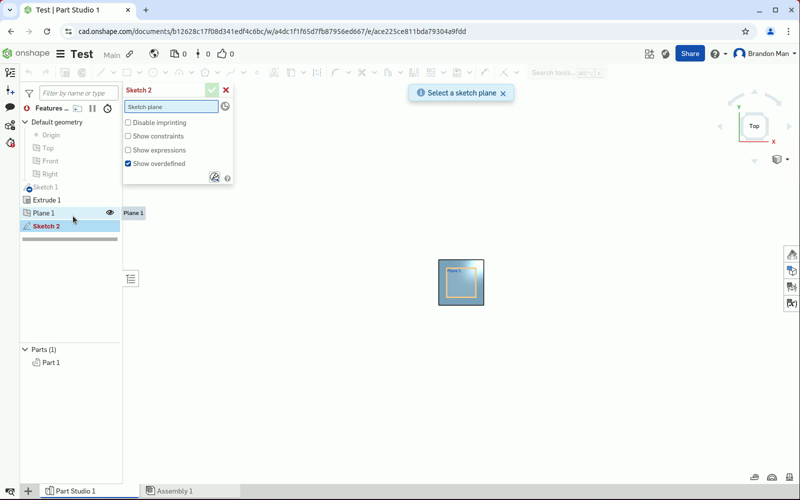
click(73, 215)
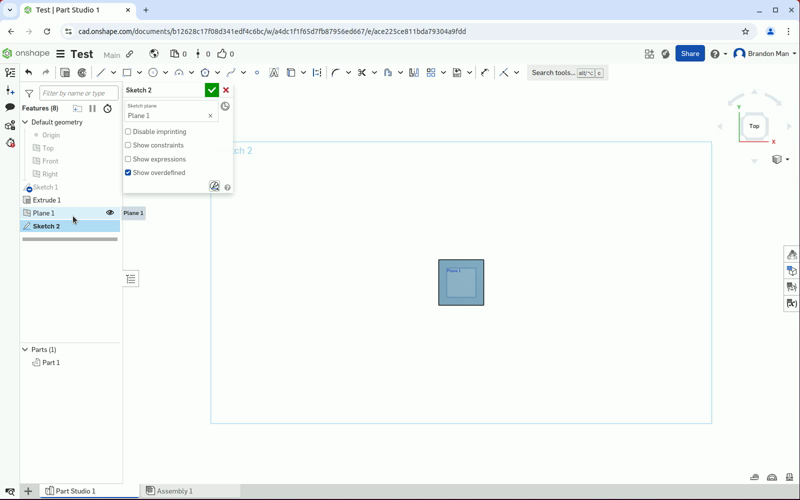
mouse_move(73, 352)
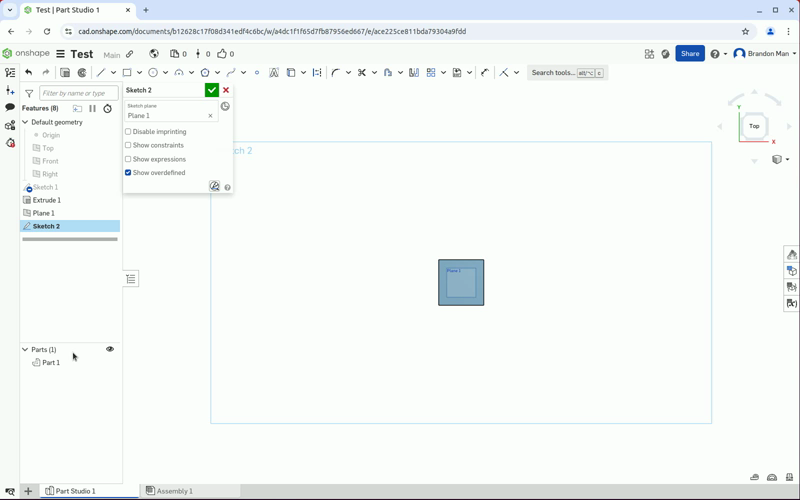
key(y)
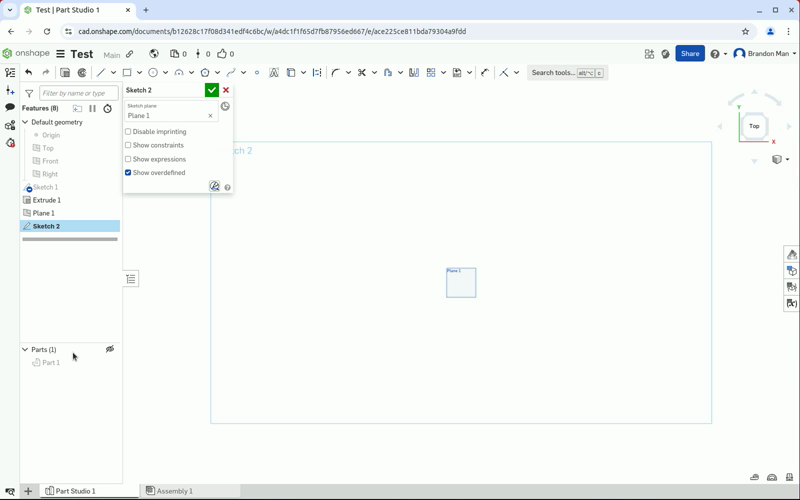
key(c)
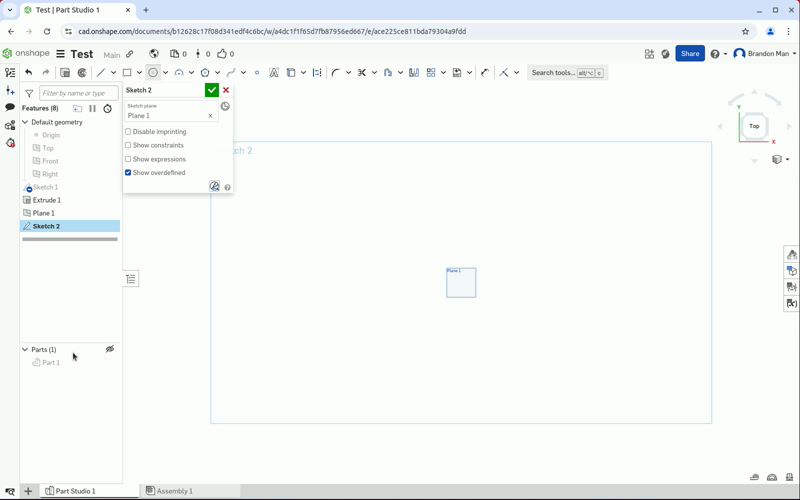
key_down(shift)
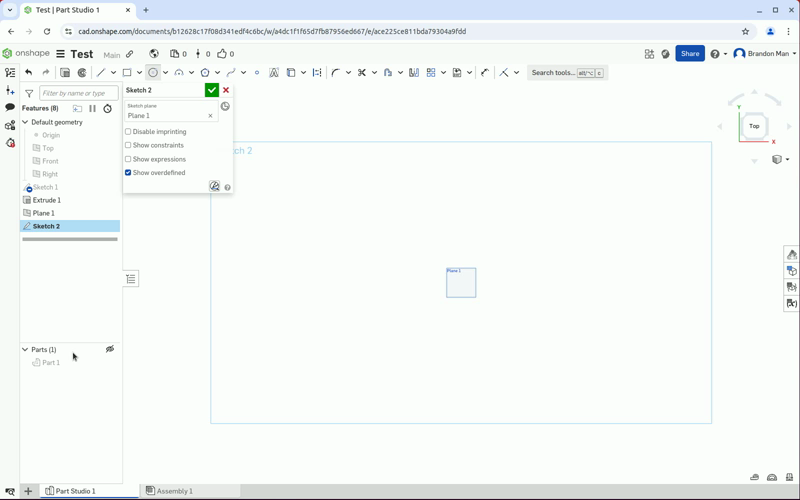
mouse_move(461, 282)
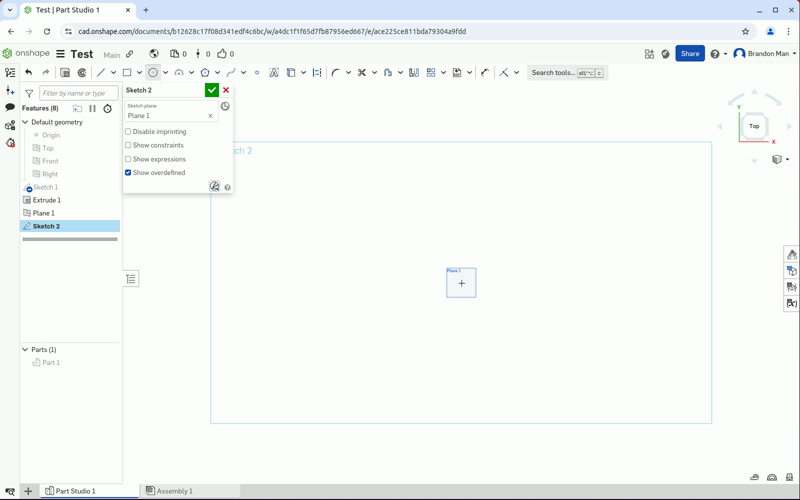
click(461, 282)
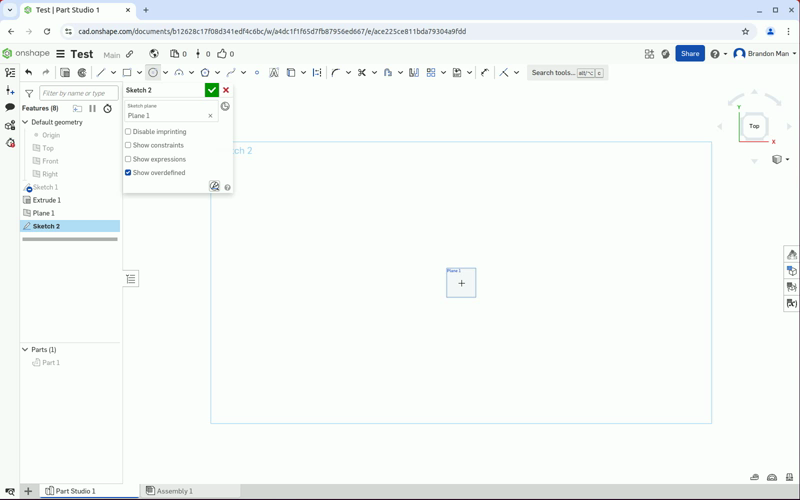
key_up(shift)
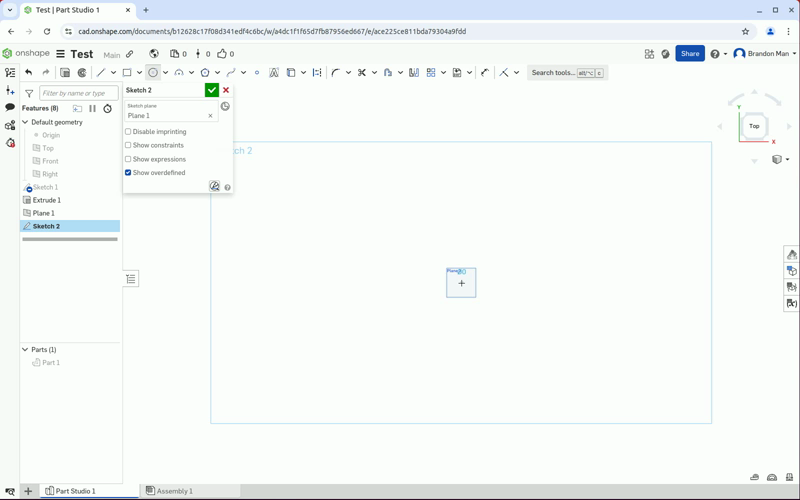
mouse_move(480, 282)
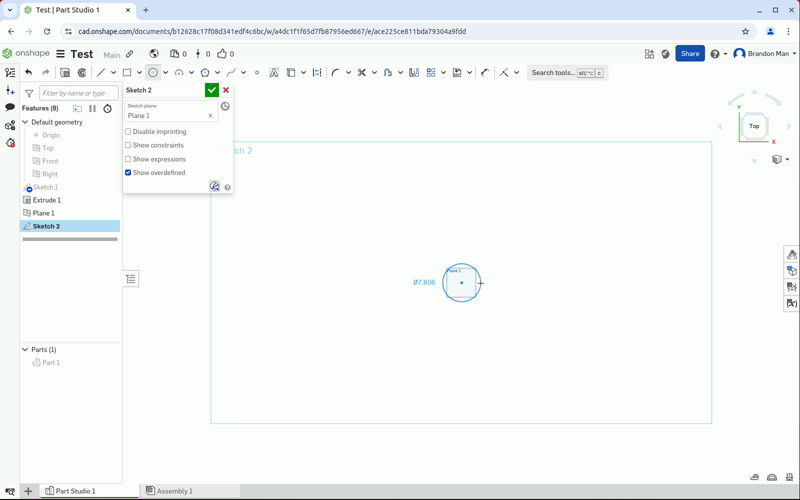
click(480, 282)
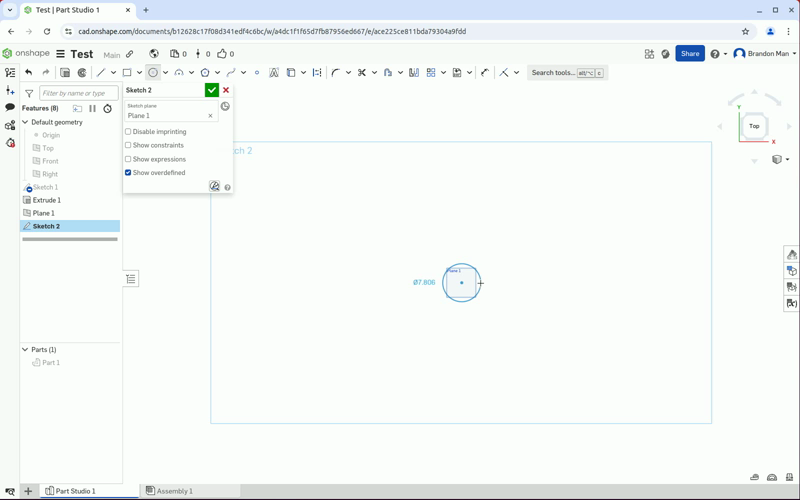
key(esc)
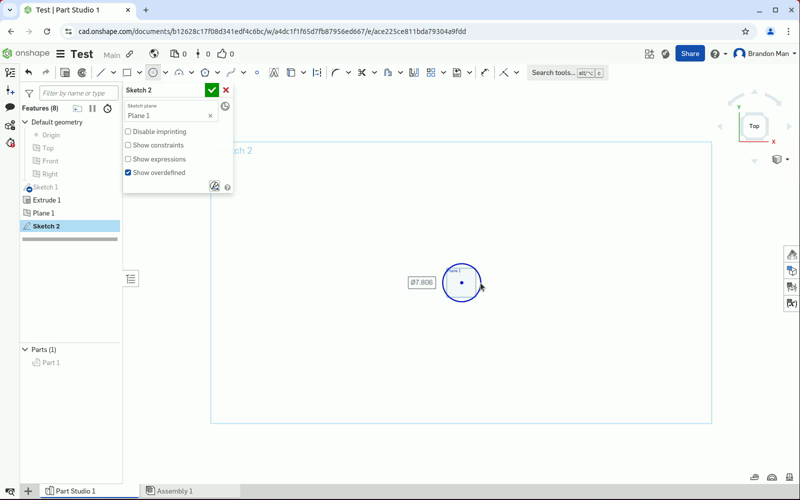
mouse_move(448, 279)
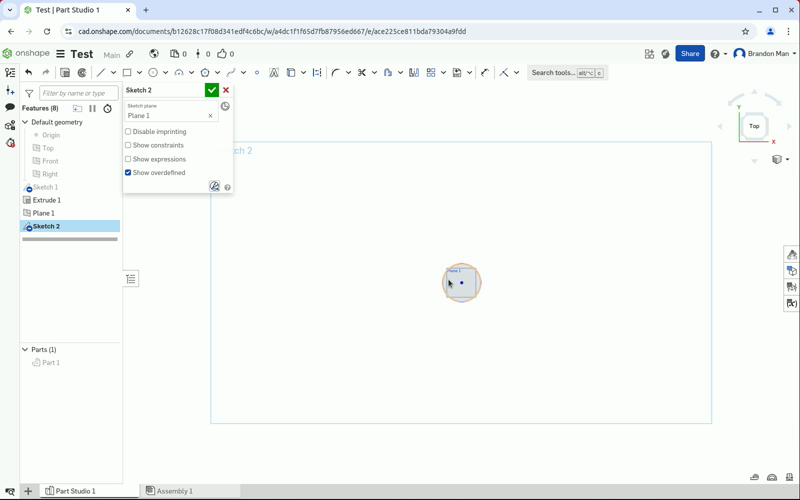
scroll(6)
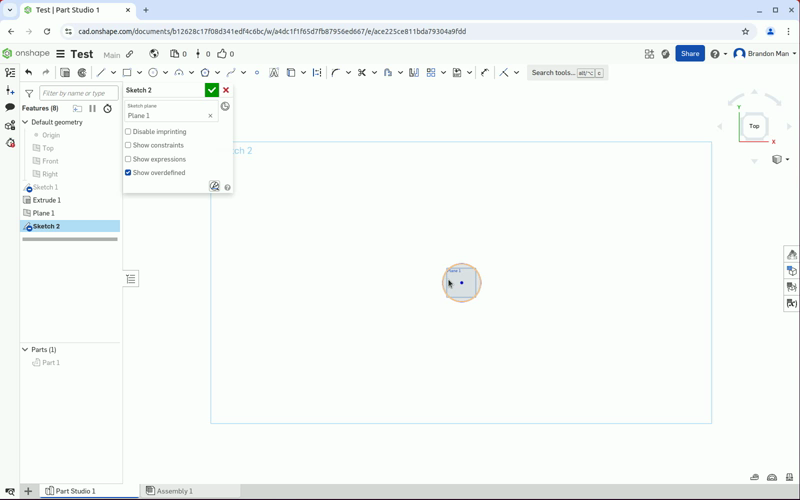
scroll(6)
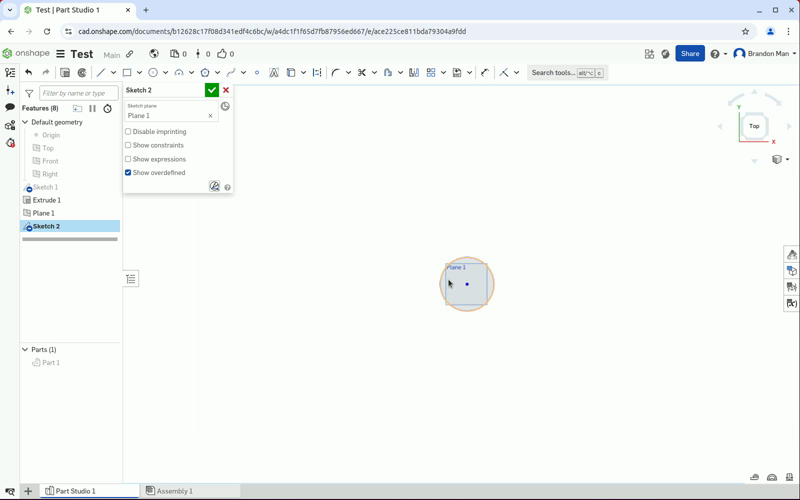
scroll(6)
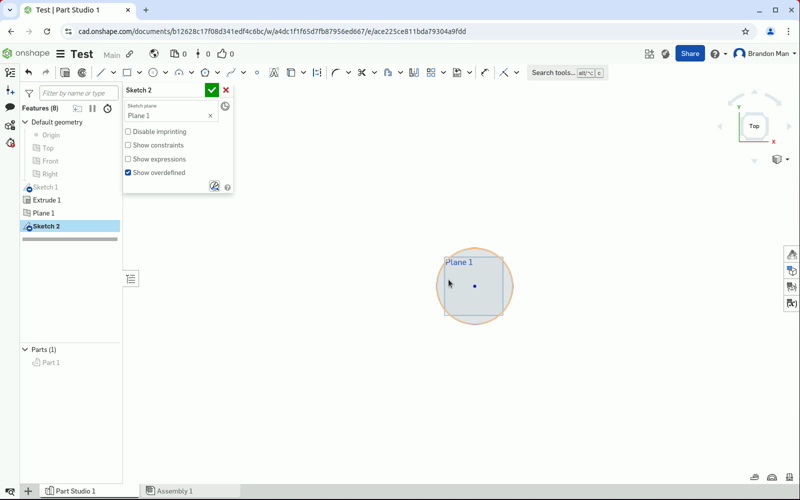
scroll(6)
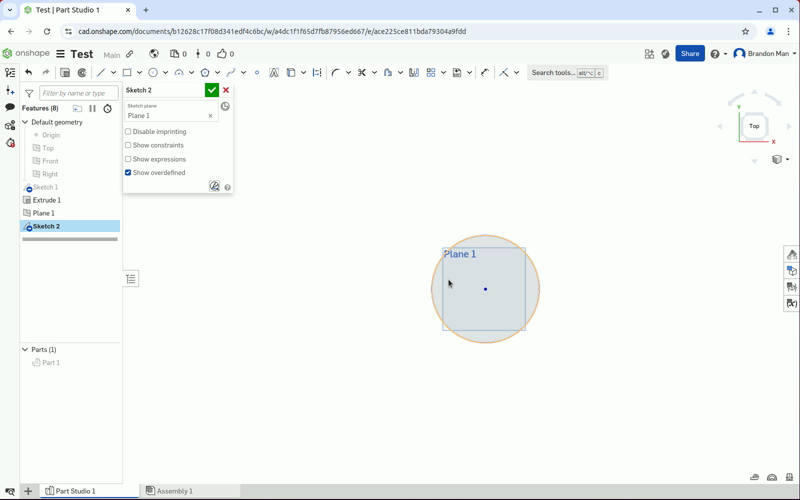
scroll(6)
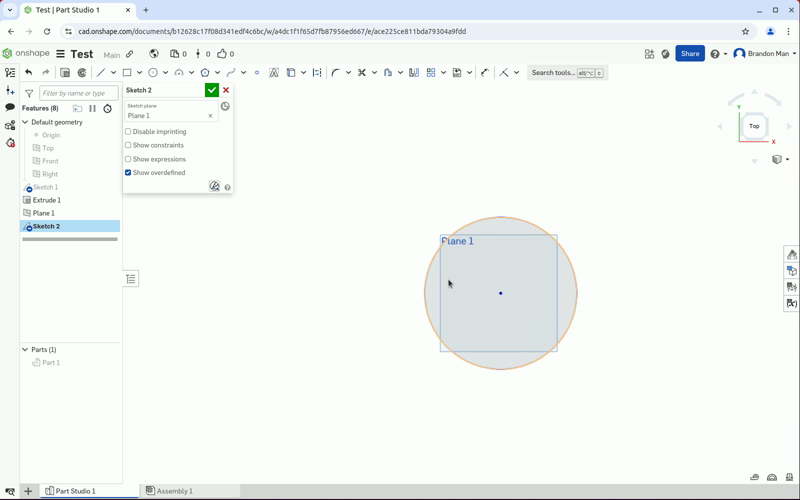
scroll(6)
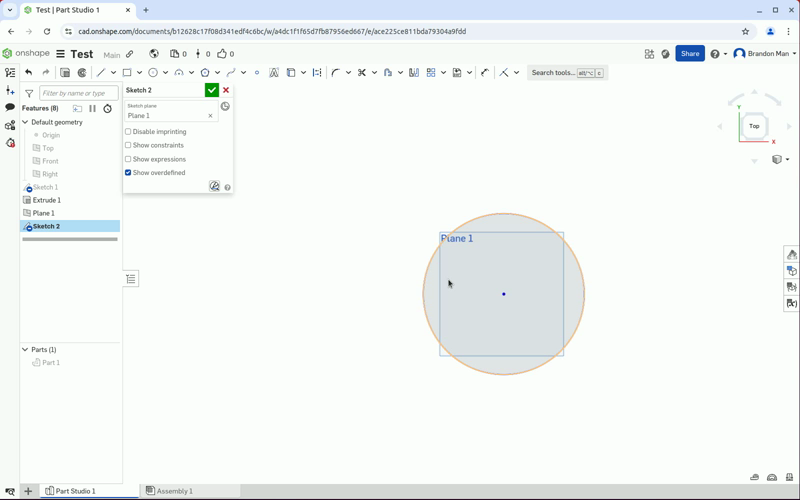
scroll(6)
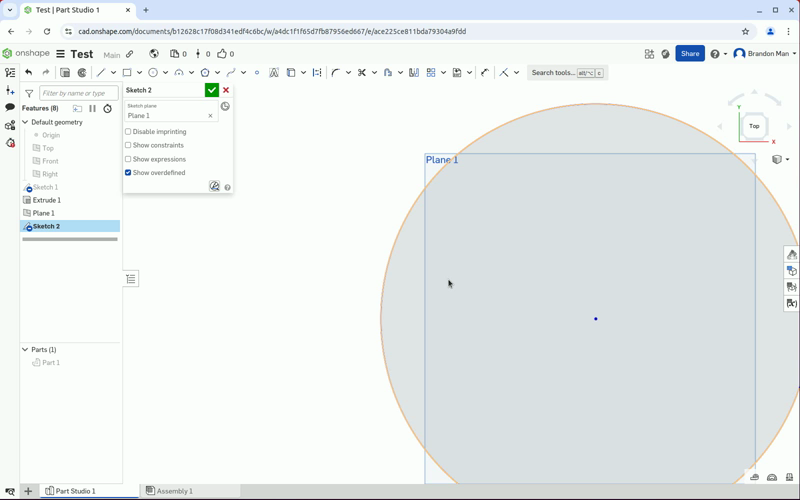
click(448, 279)
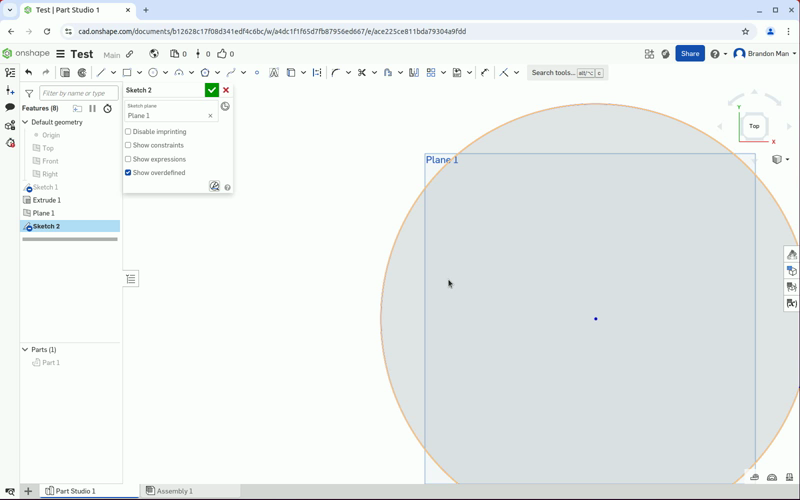
scroll(-6)
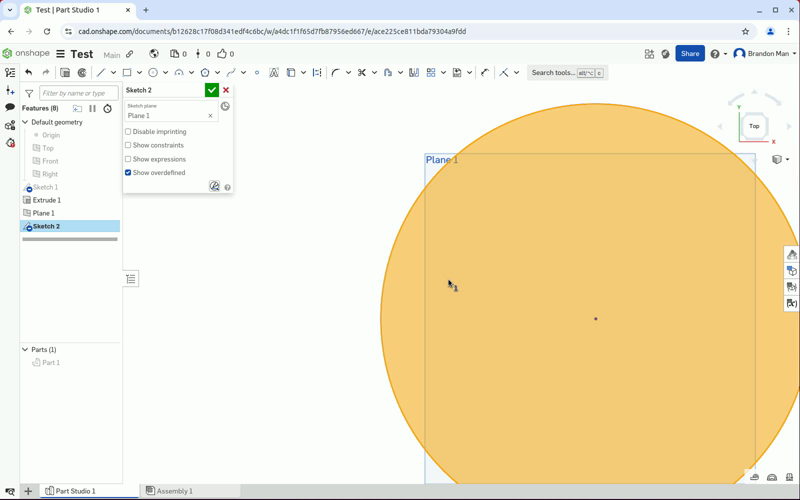
scroll(-6)
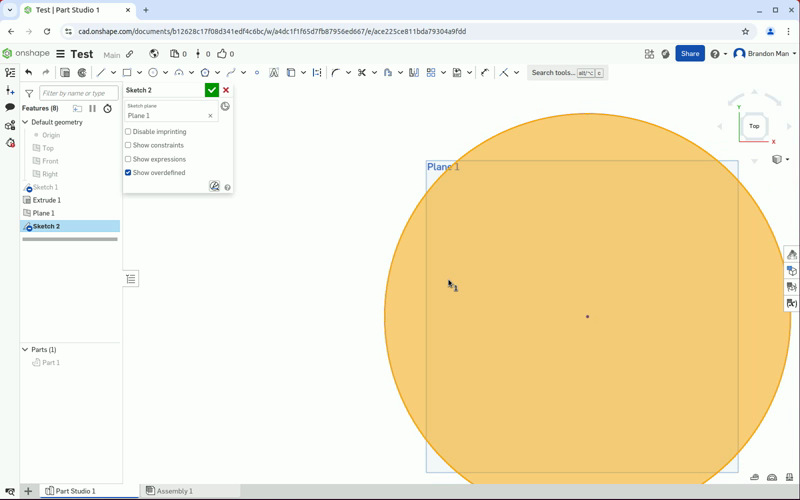
scroll(-6)
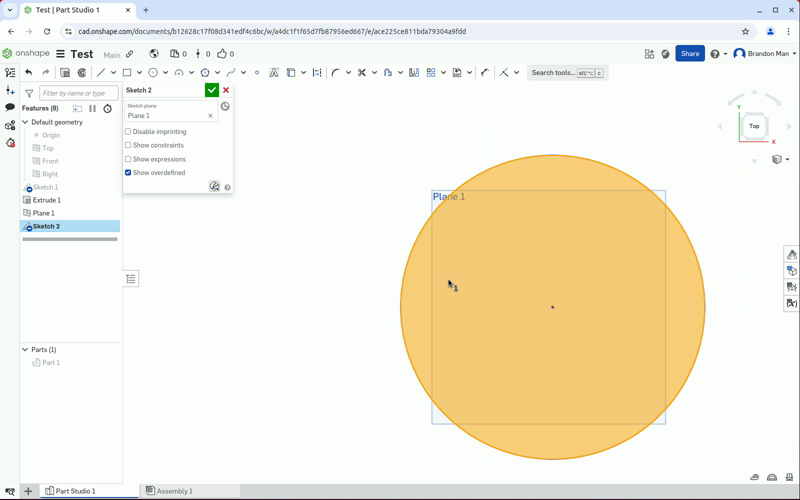
scroll(-6)
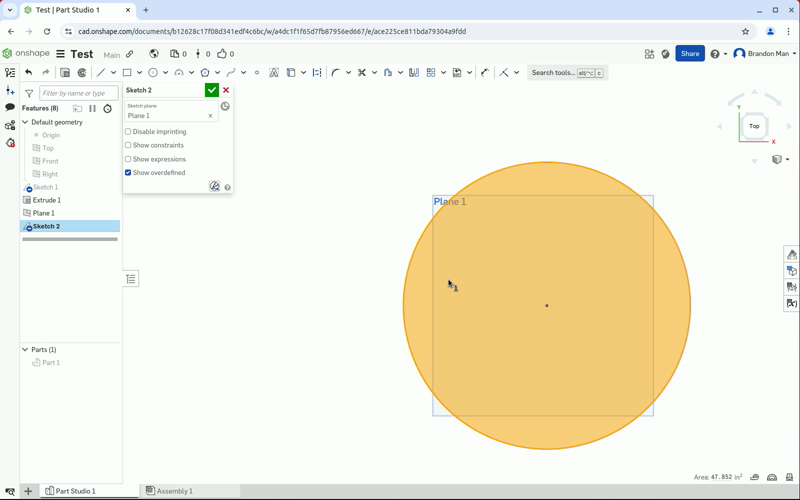
scroll(-6)
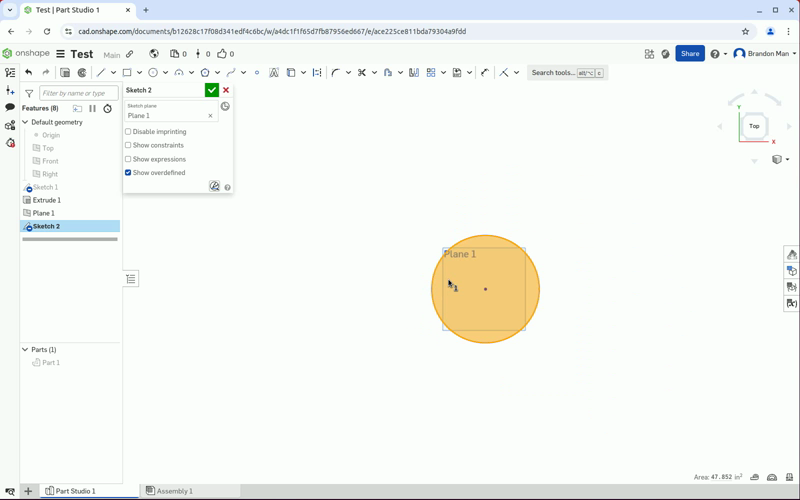
scroll(-6)
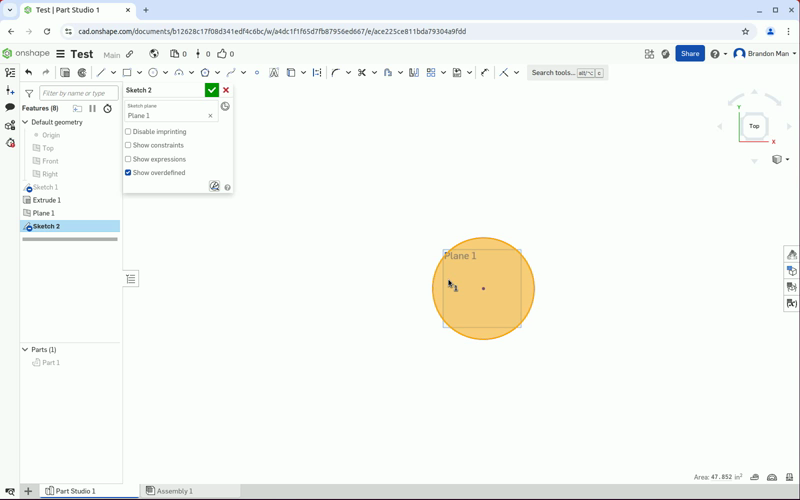
scroll(-6)
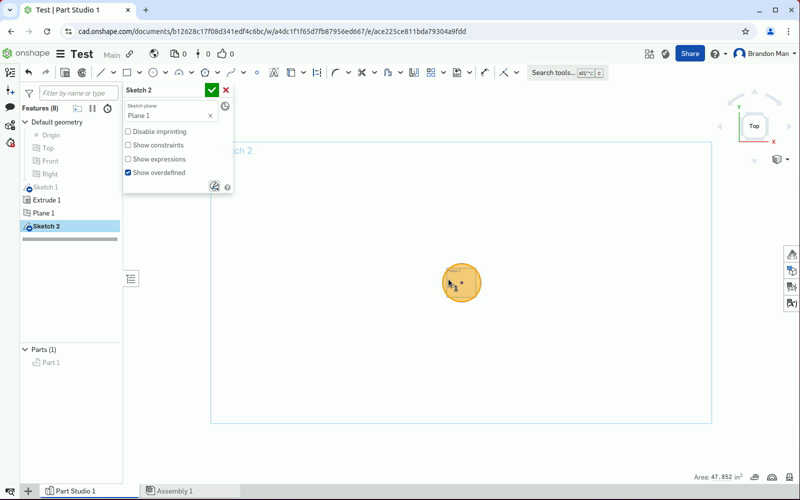
mouse_move(73, 352)
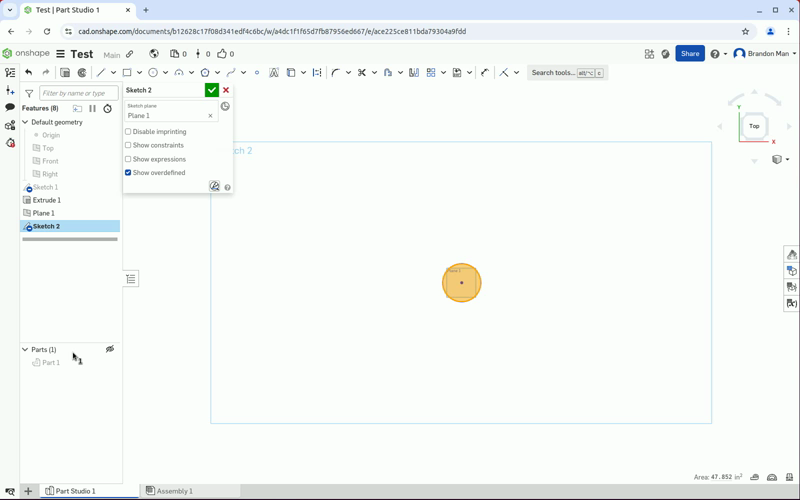
key(shift+y)
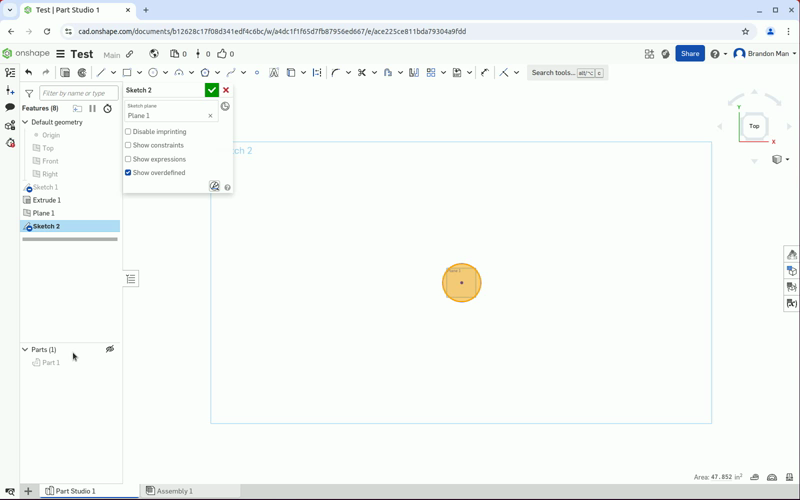
key(shift+e)
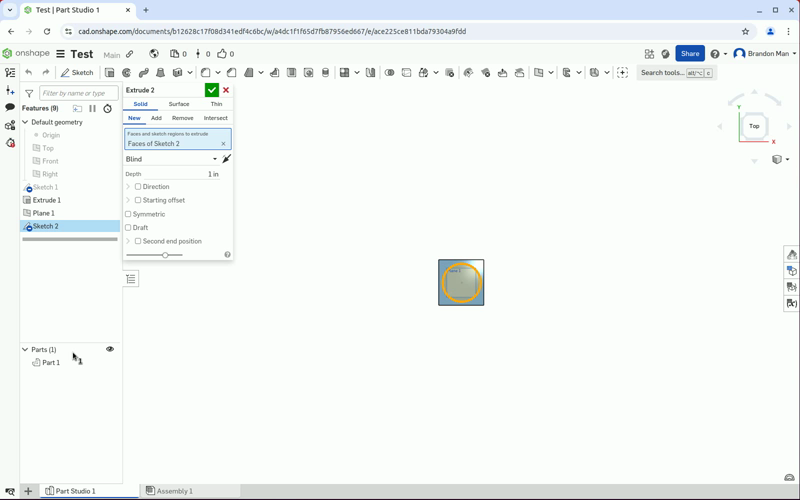
mouse_move(143, 106)
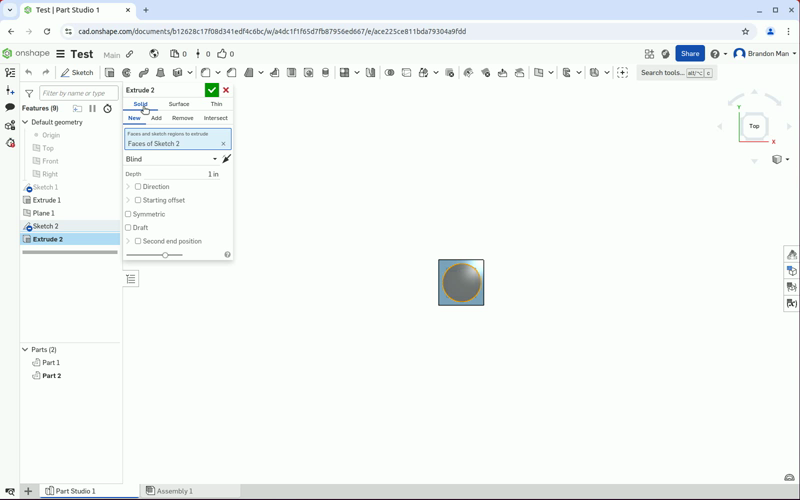
click(143, 106)
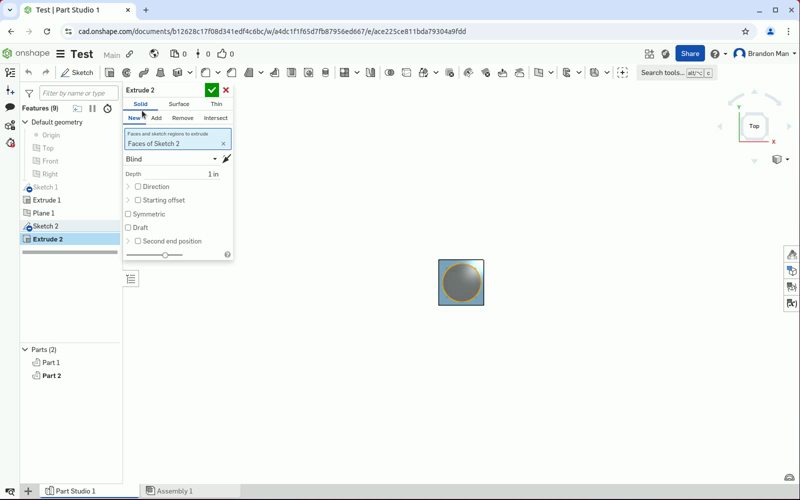
mouse_move(137, 120)
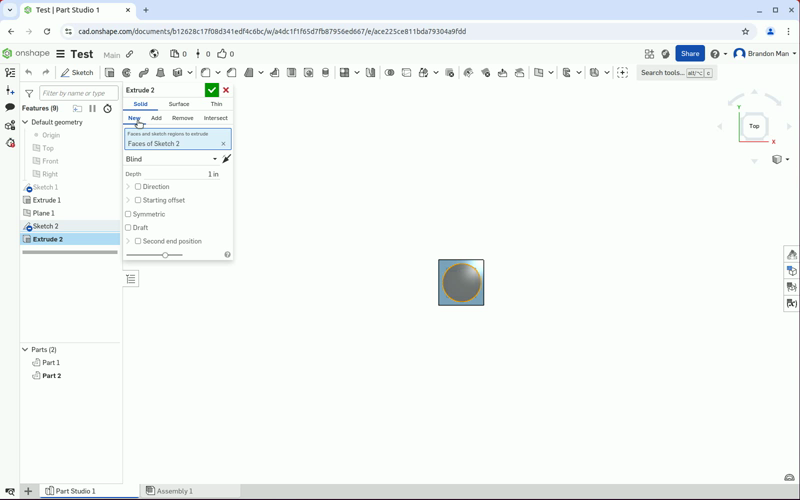
click(137, 120)
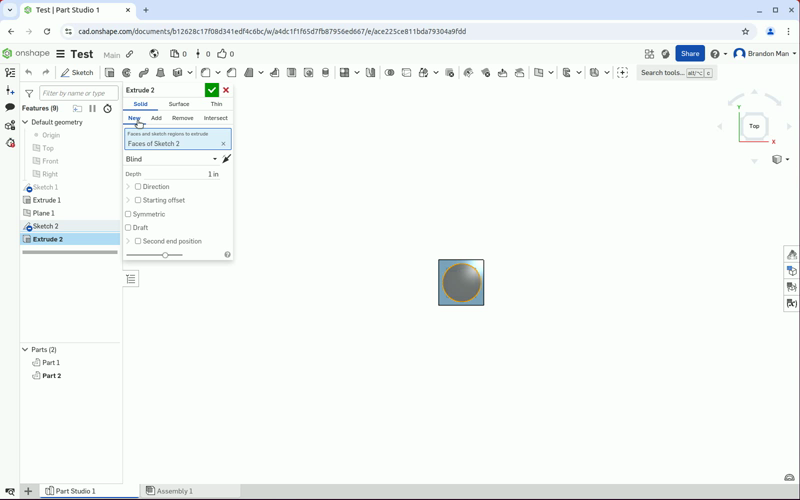
key(tab, 4)
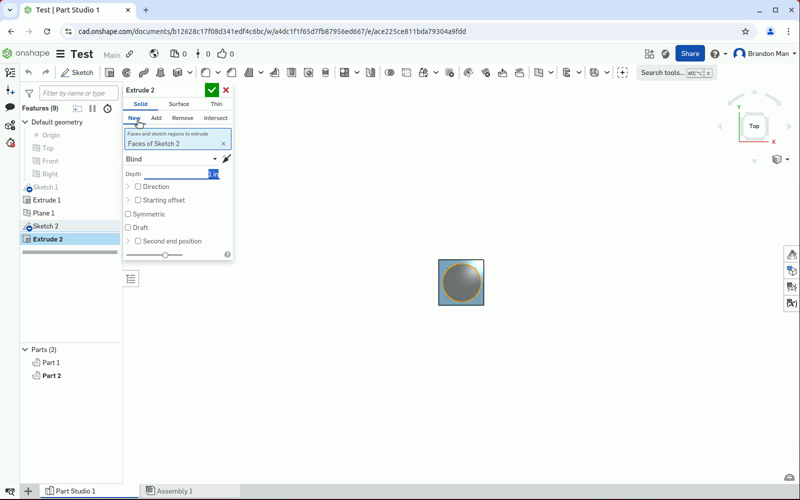
text(13.961)
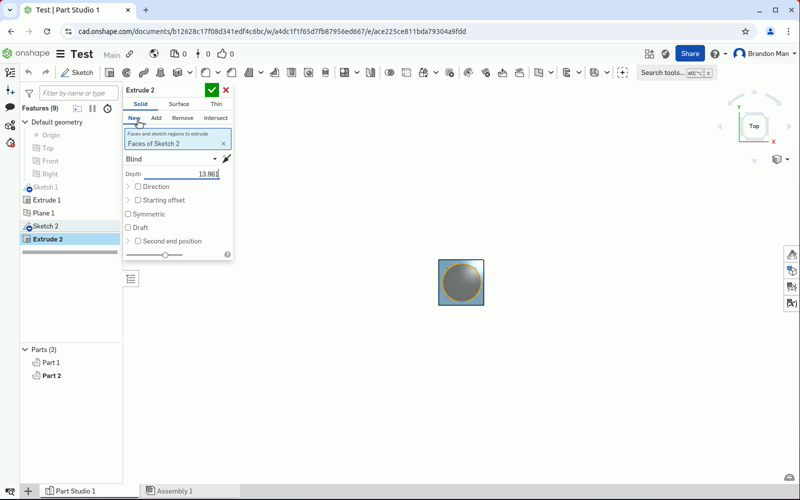
key(enter)
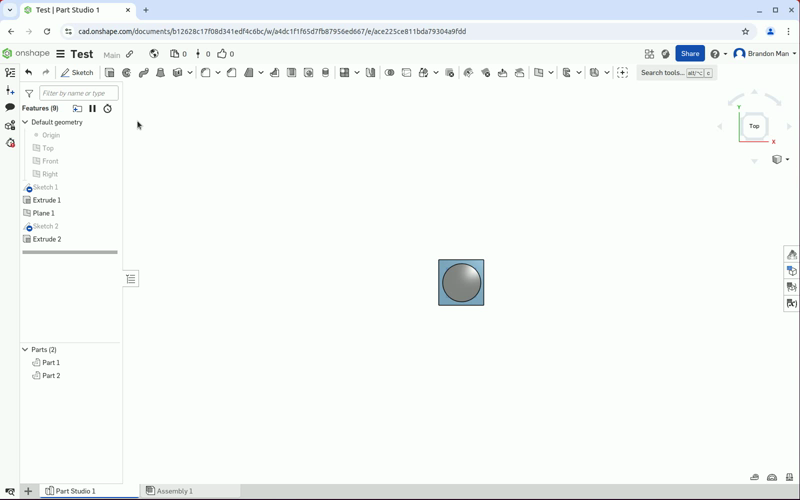
key(shift+h)
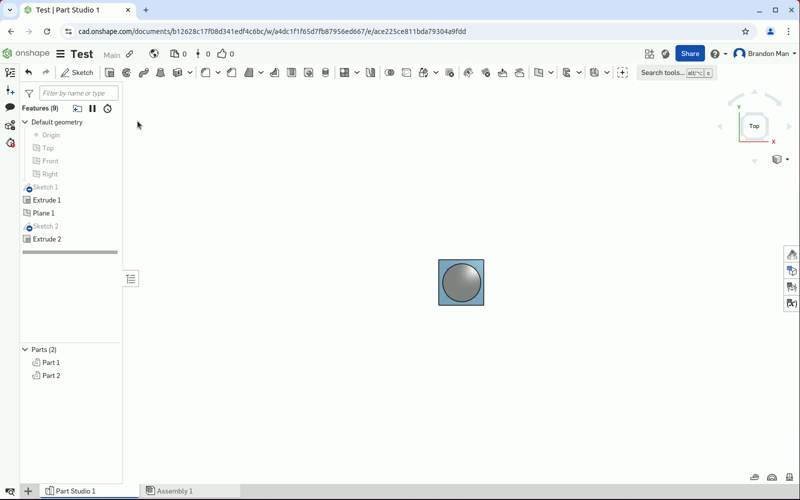
key(shift+h)
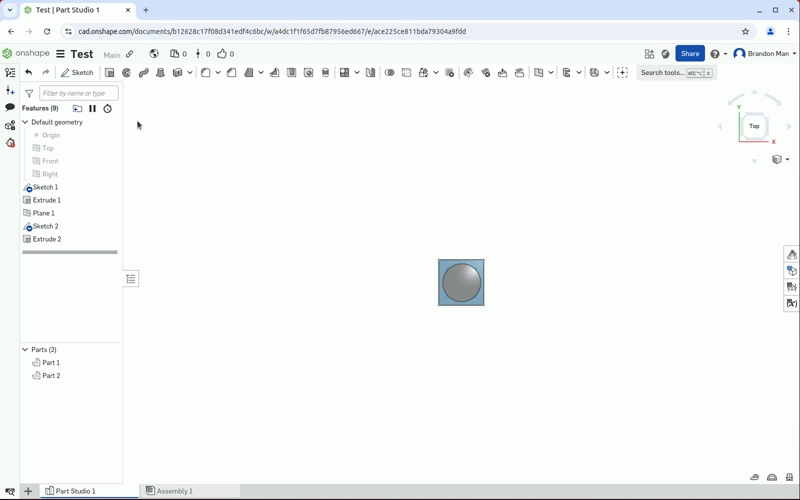
key(shift+7)
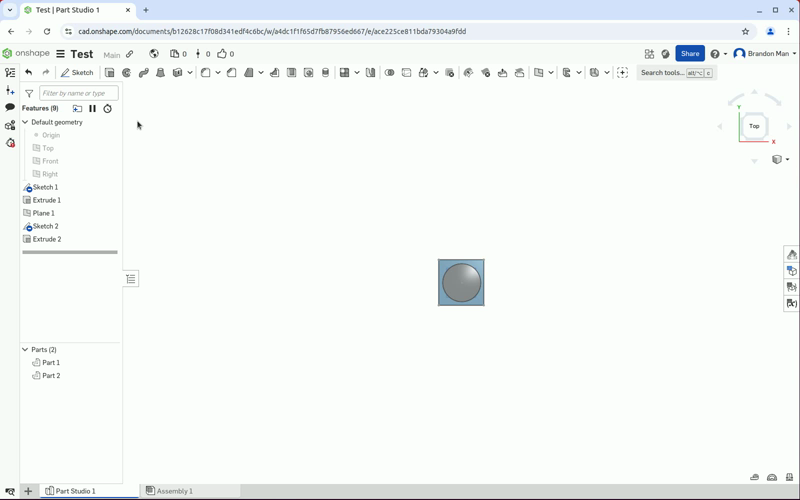
key(up, 3)
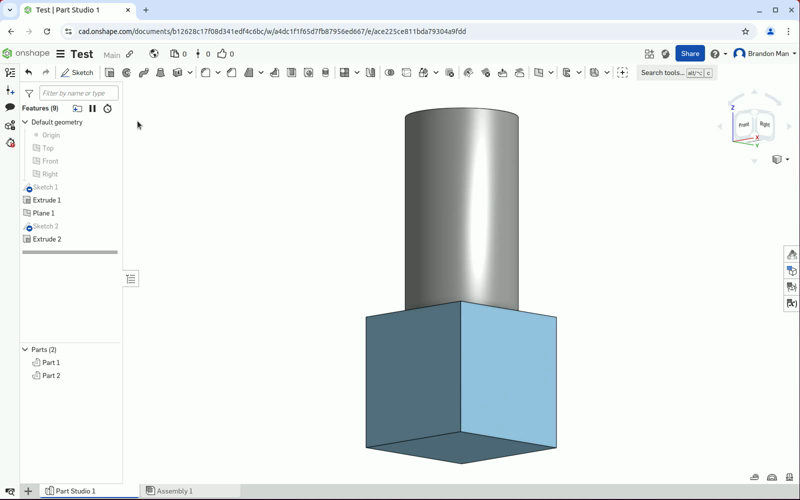
key(left, 3)
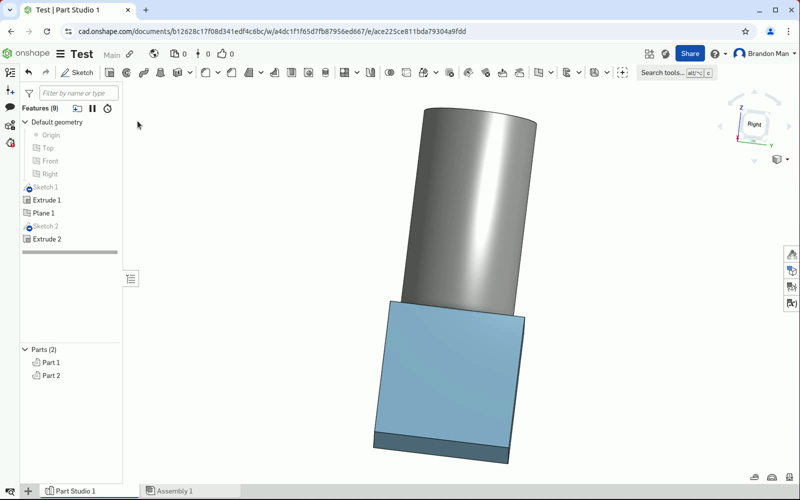
key(right, 3)
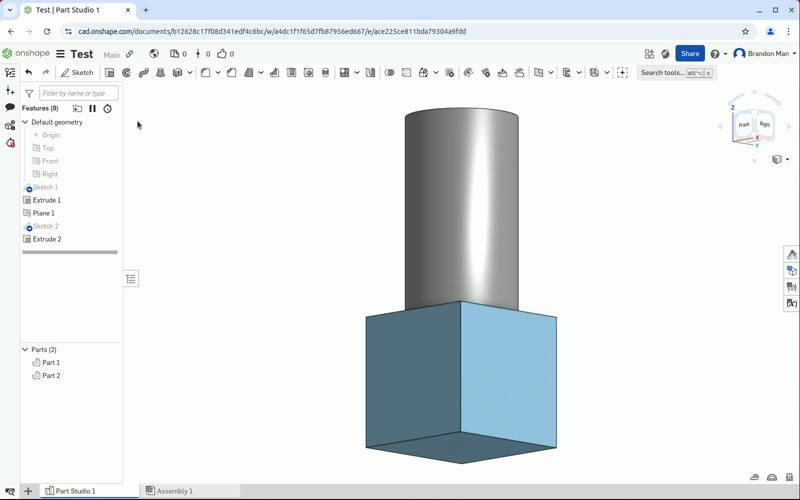
key(down, 3)
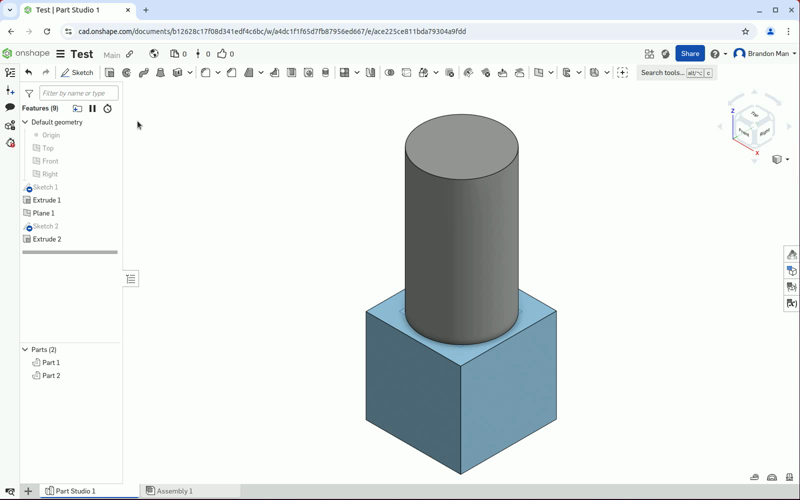
mouse_move(73, 189)
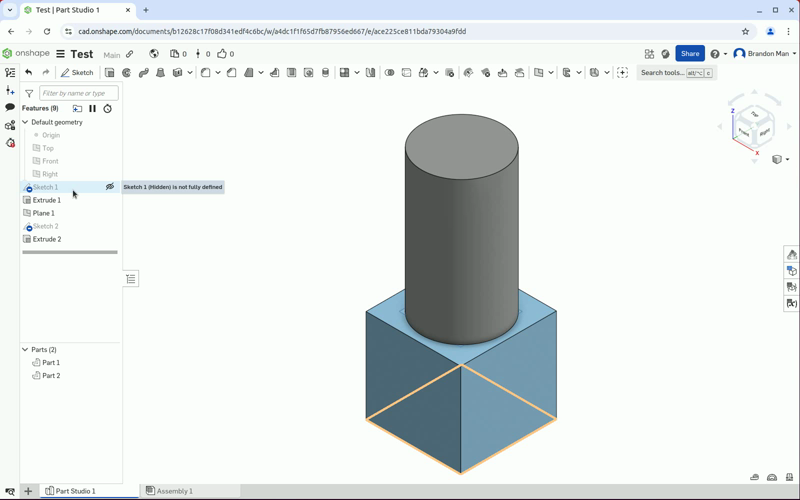
click(73, 189)